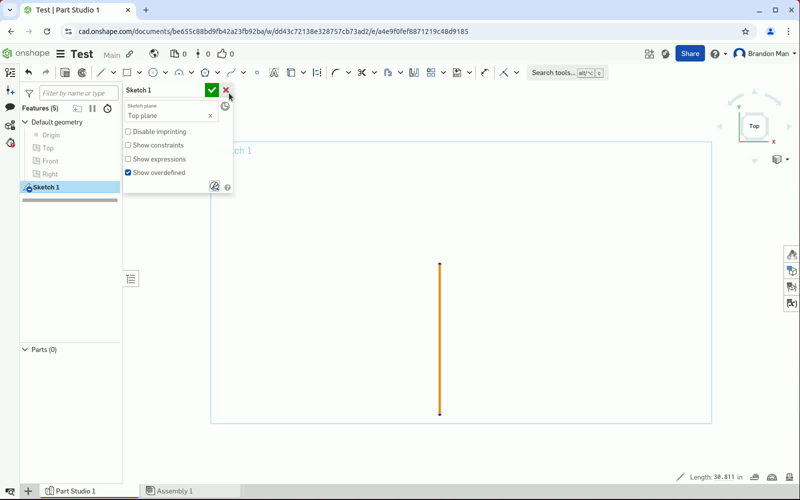
key(shift+h)
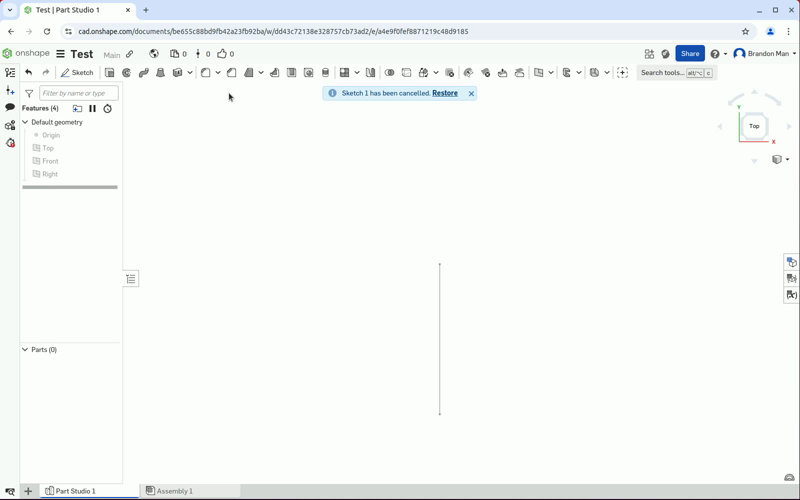
mouse_move(73, 352)
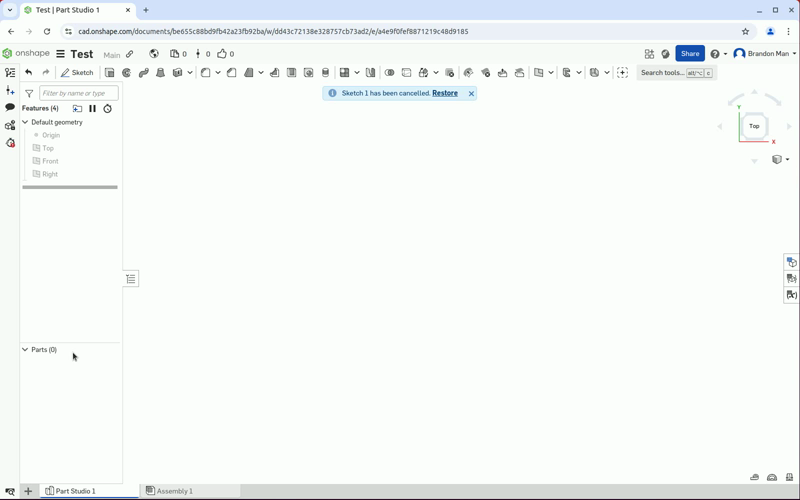
key(y)
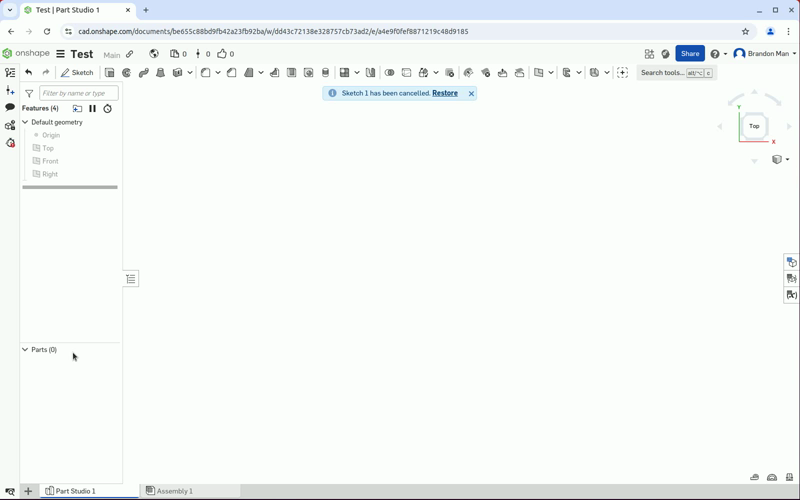
key(shift+p)
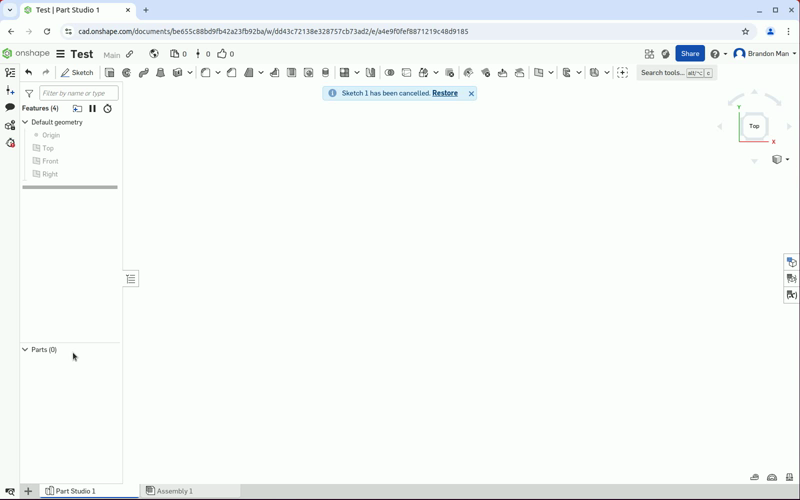
key(space)
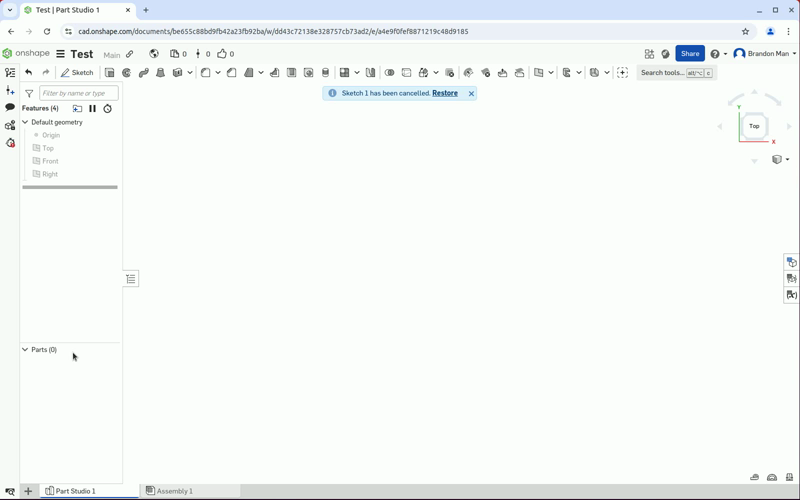
key_down(shift)
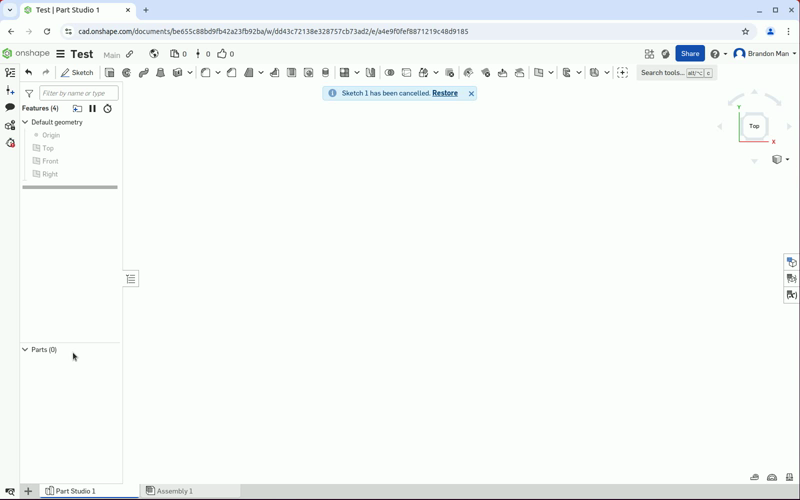
key(up)
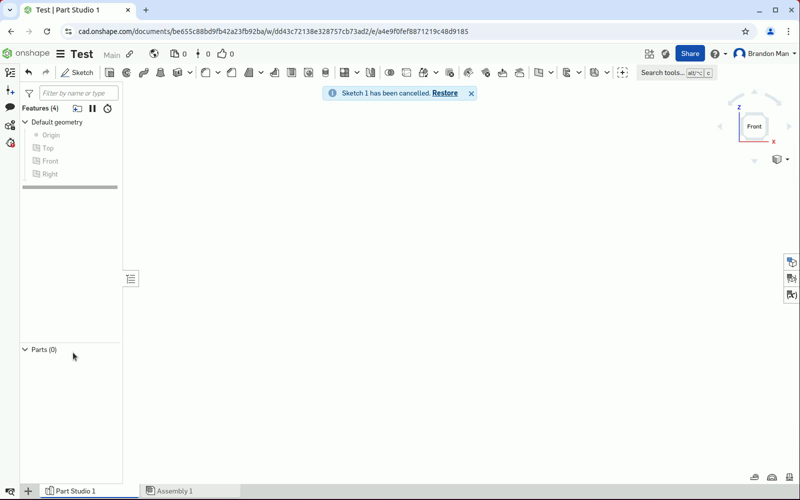
key_up(shift)
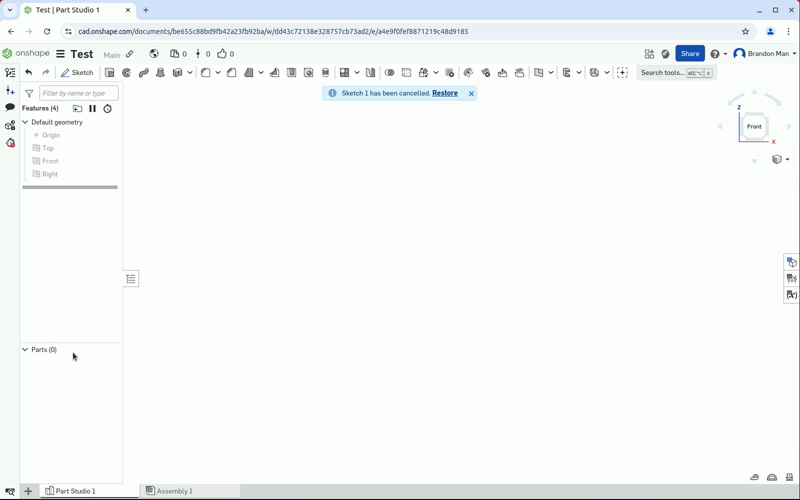
mouse_move(73, 352)
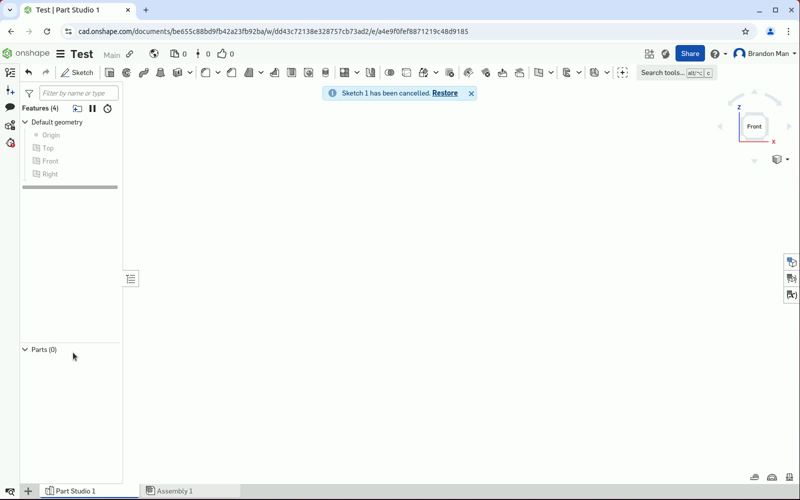
key(shift+y)
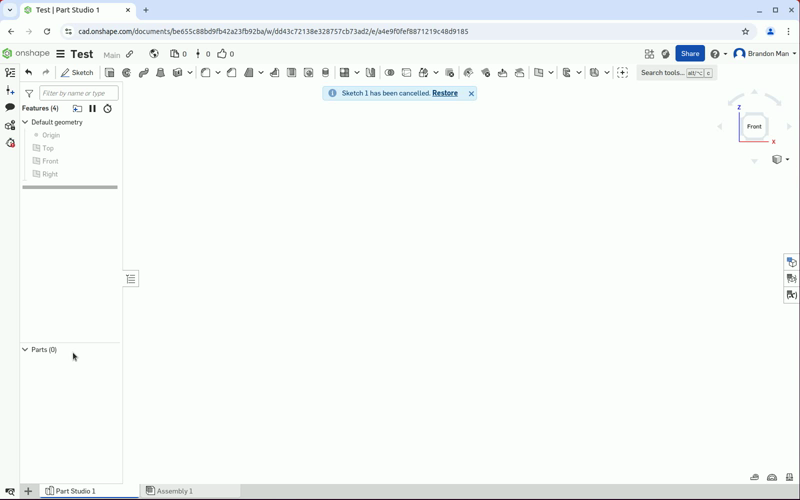
key(shift+s)
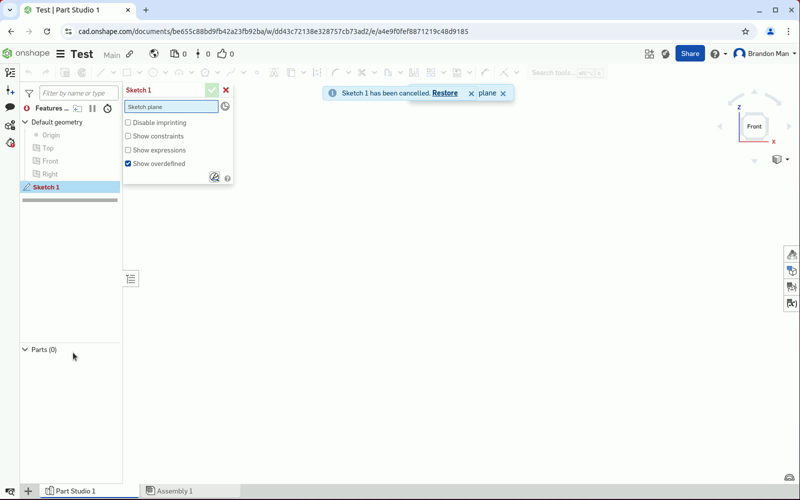
mouse_move(73, 163)
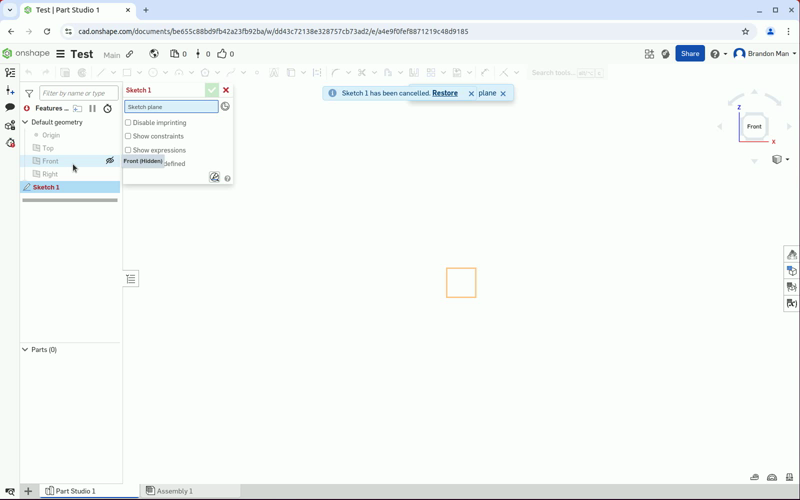
click(73, 163)
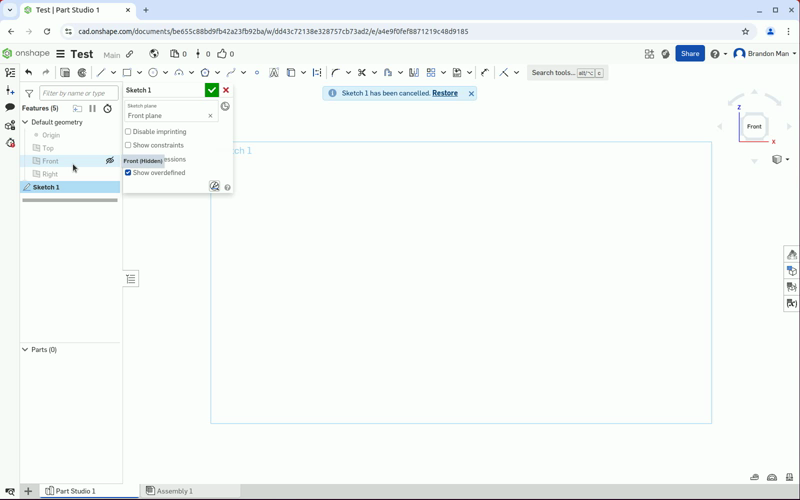
mouse_move(73, 352)
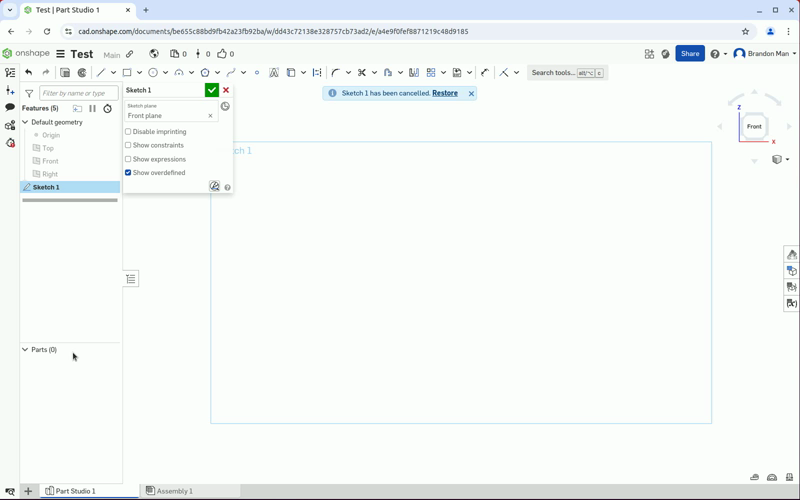
key(y)
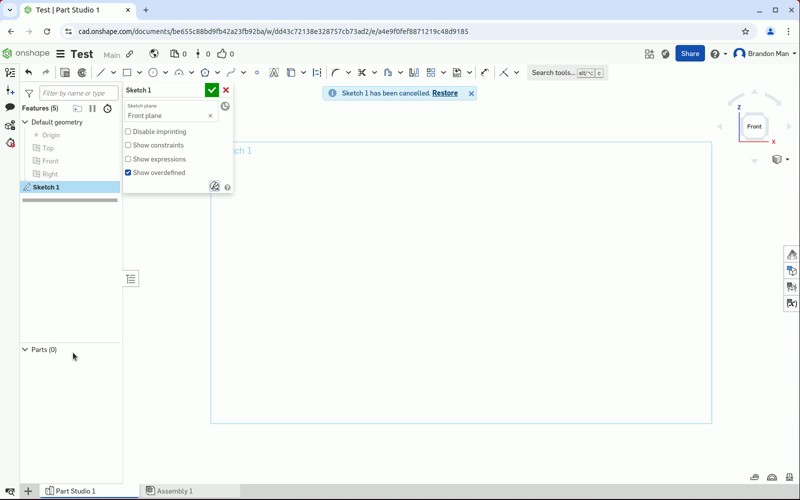
key(l)
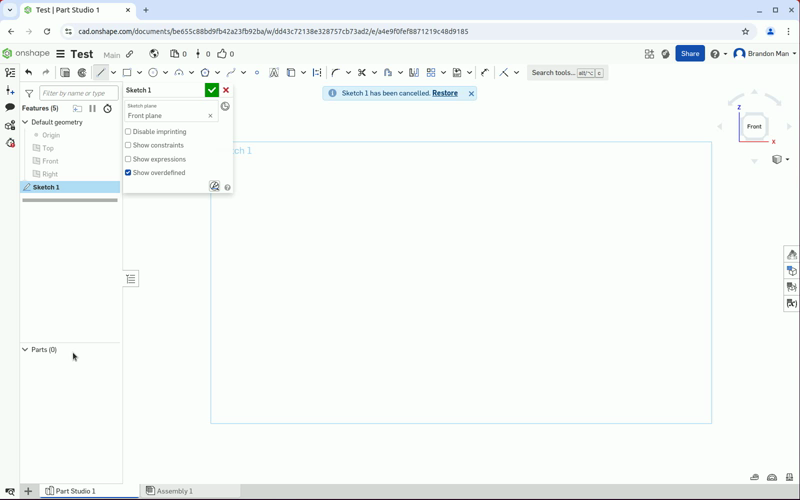
key_down(shift)
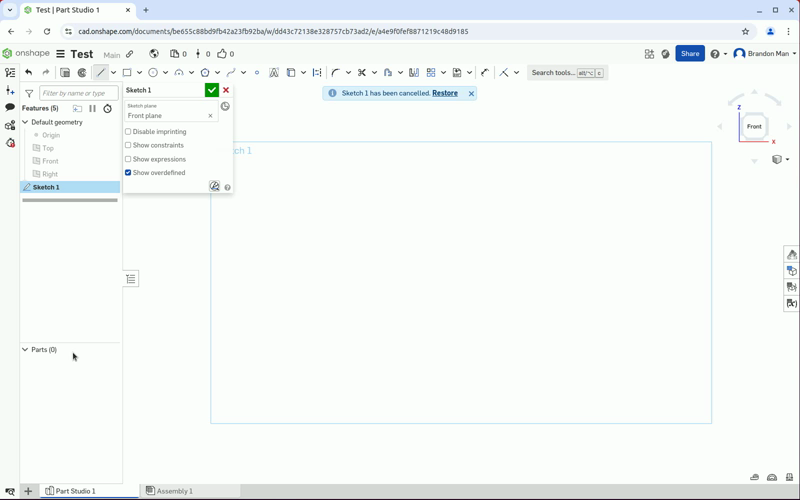
mouse_move(411, 267)
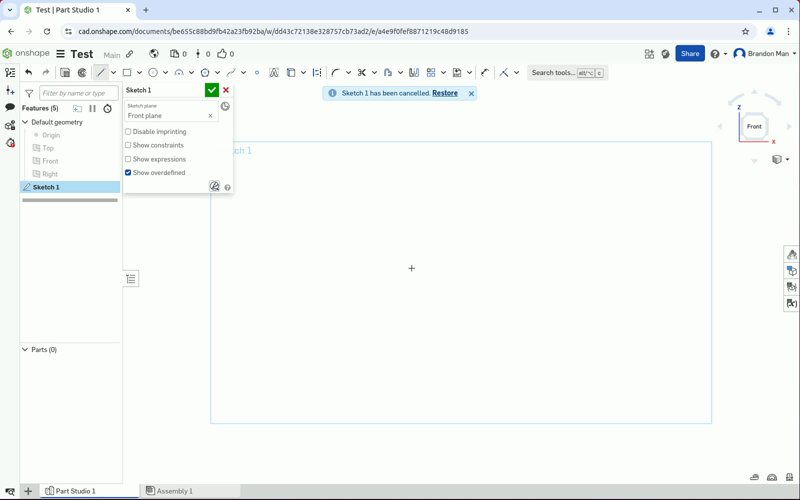
click(411, 267)
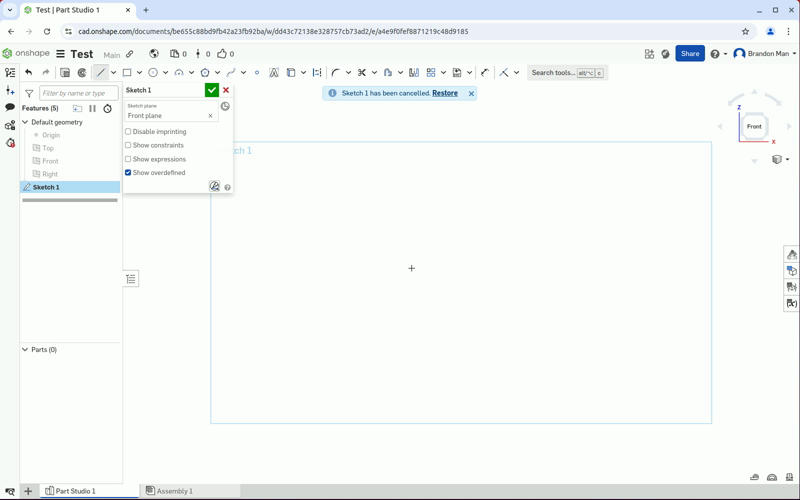
key_up(shift)
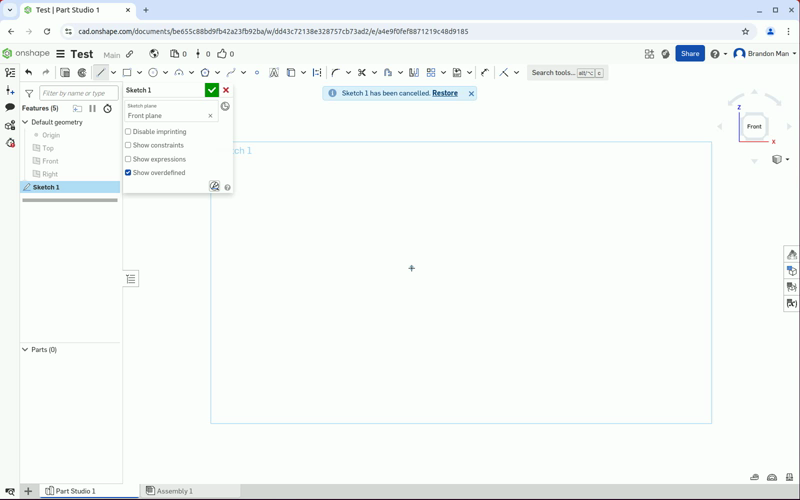
key_down(shift)
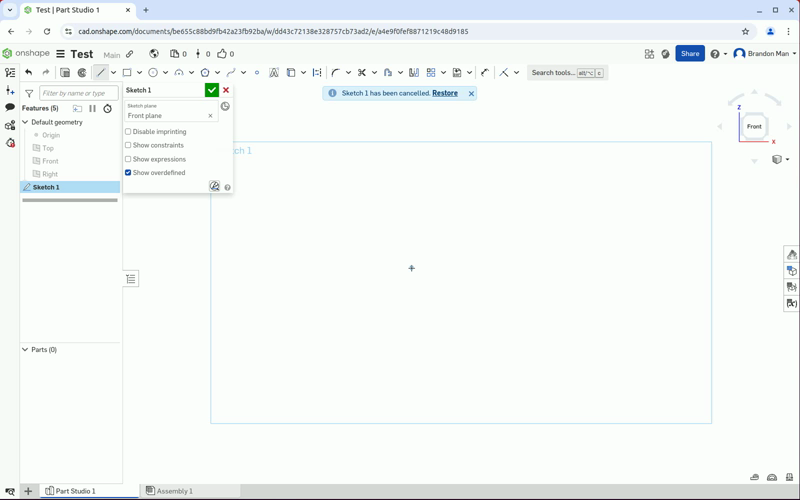
mouse_move(509, 267)
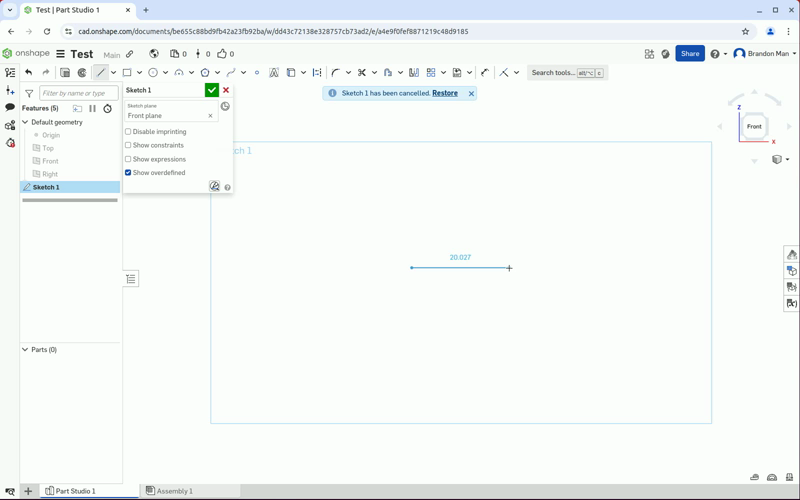
click(509, 267)
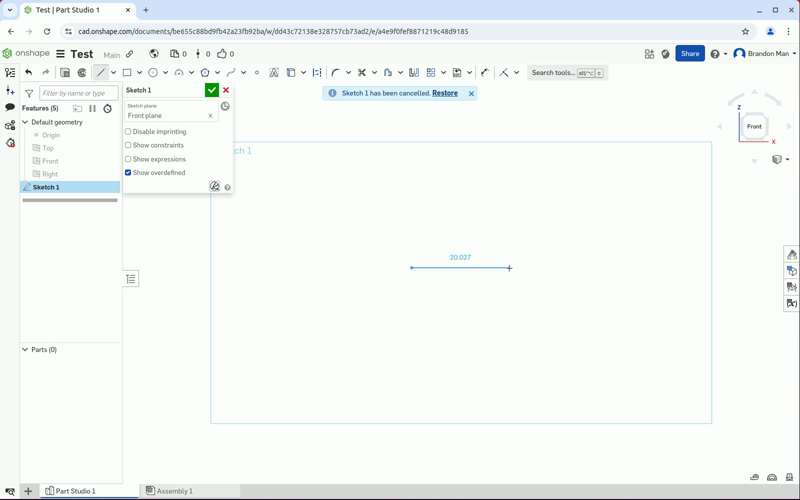
key_up(shift)
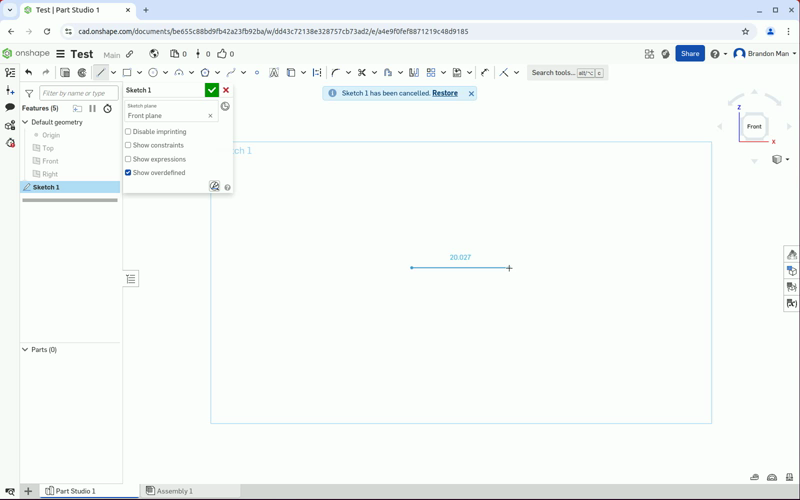
key_down(shift)
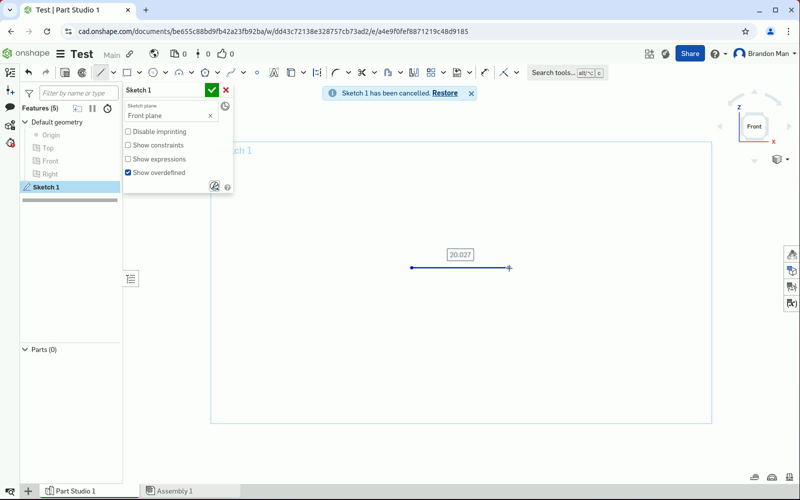
mouse_move(509, 170)
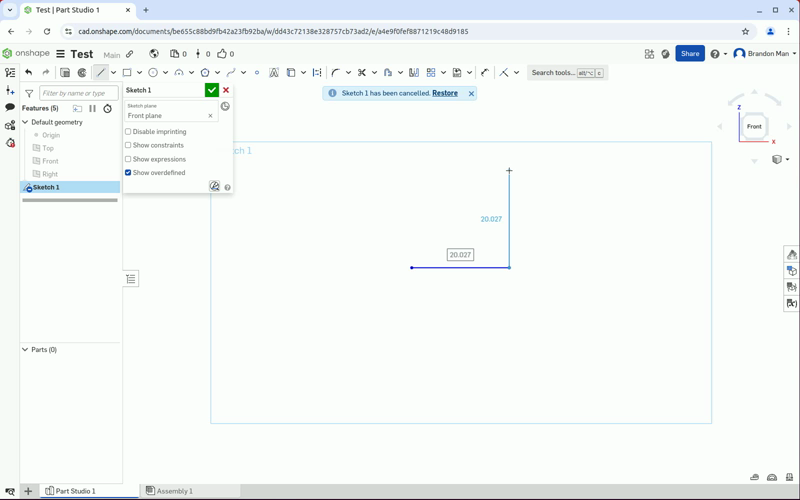
click(509, 170)
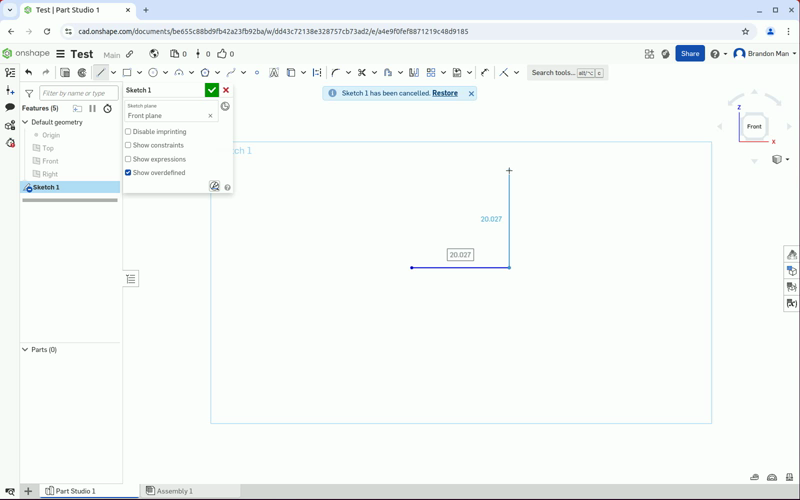
key_up(shift)
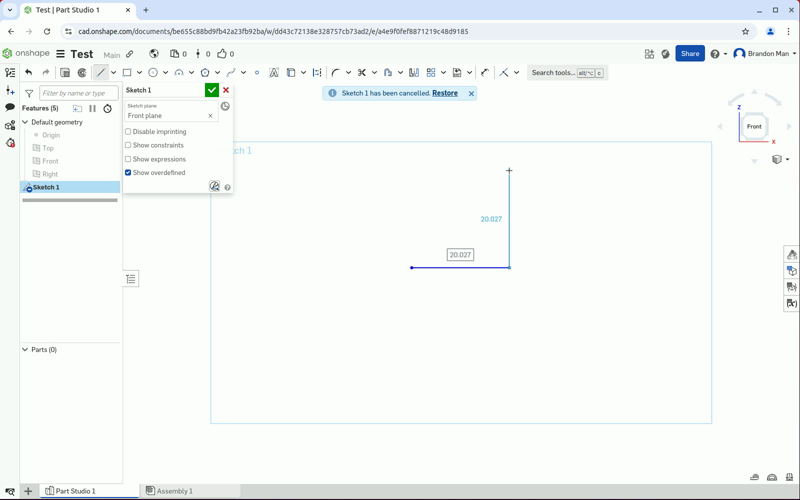
key_down(shift)
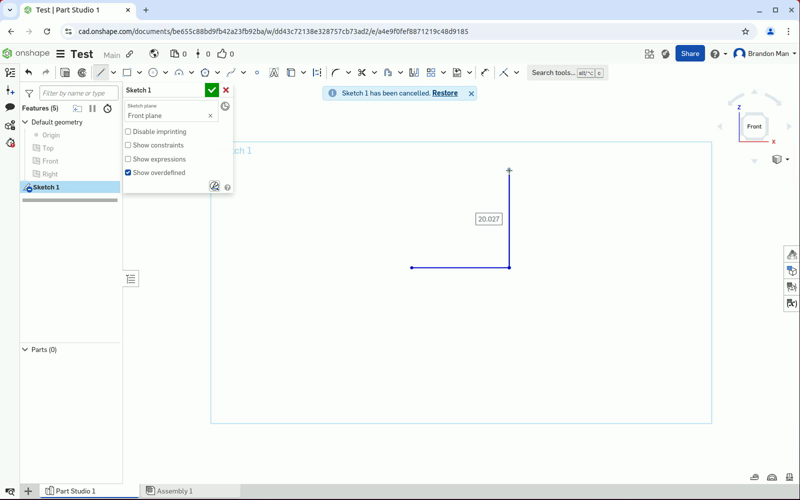
mouse_move(411, 170)
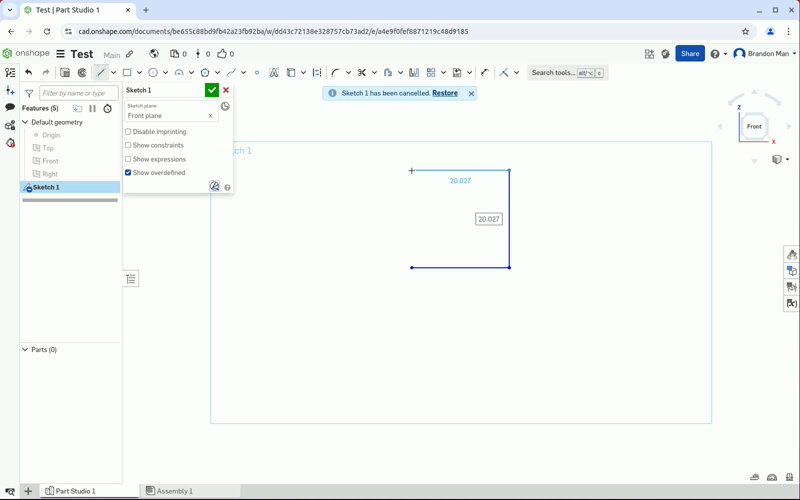
click(411, 170)
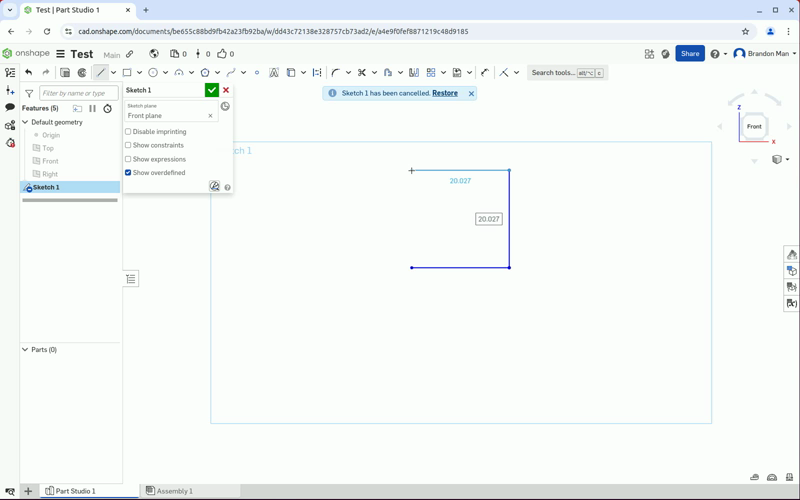
key_up(shift)
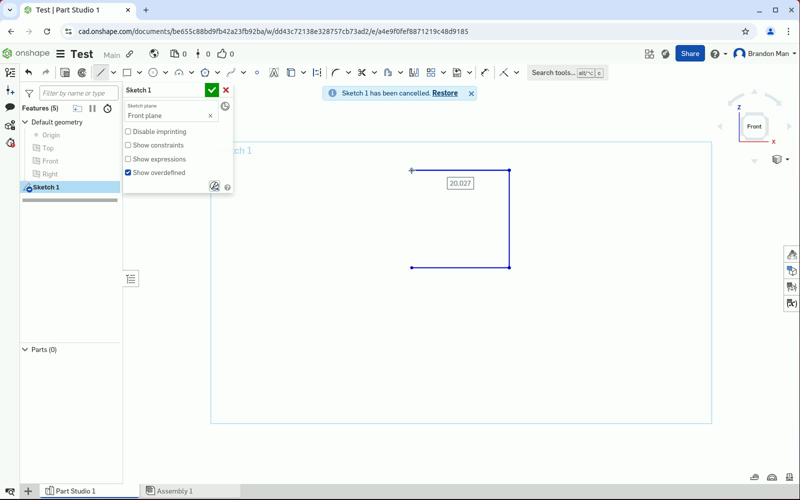
key_down(shift)
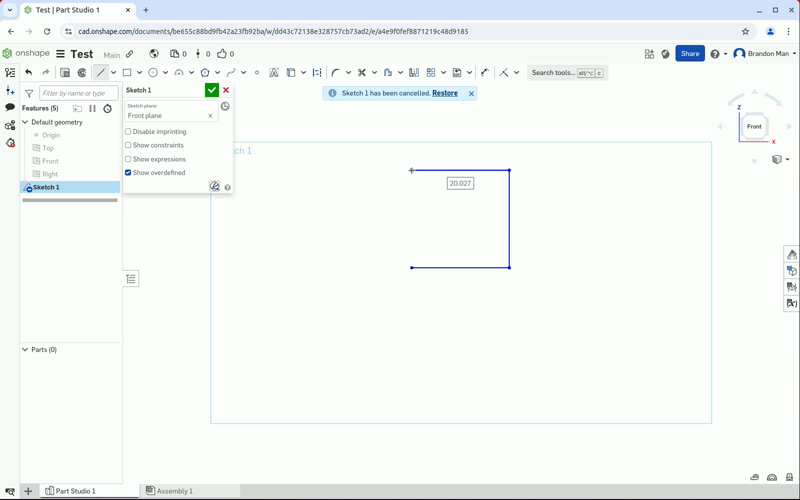
mouse_move(411, 267)
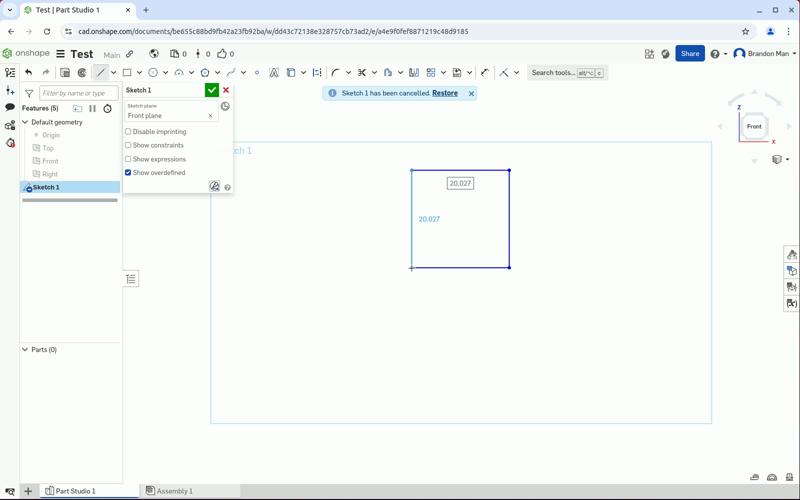
key_up(shift)
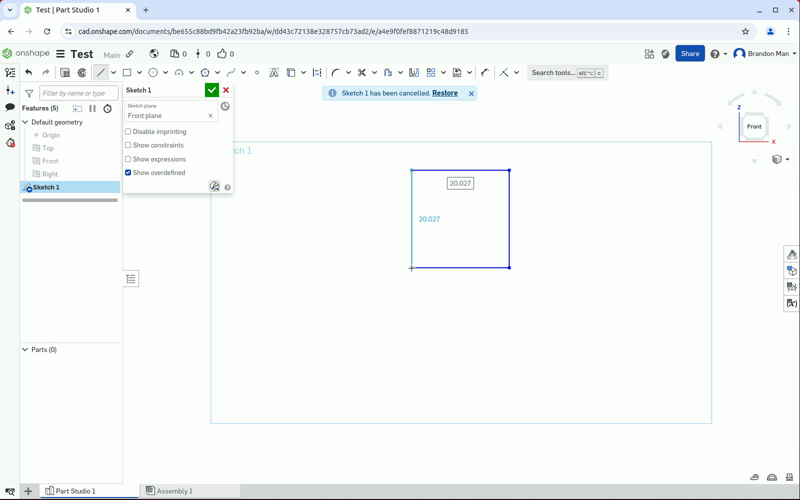
click(411, 267)
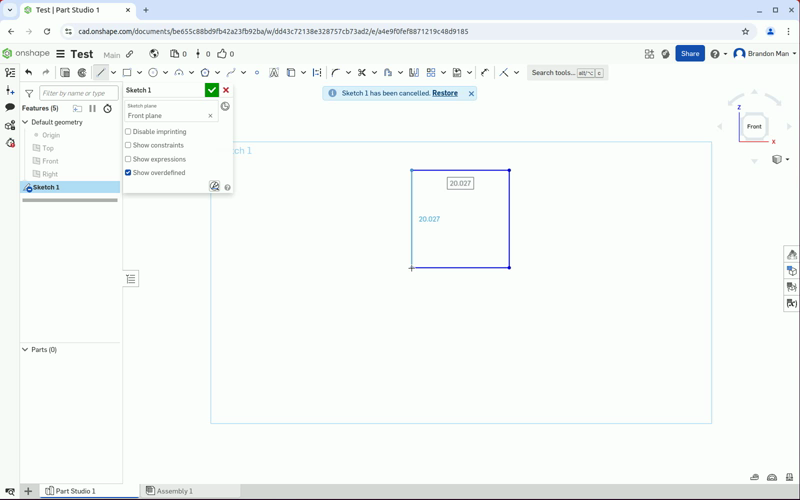
key(esc)
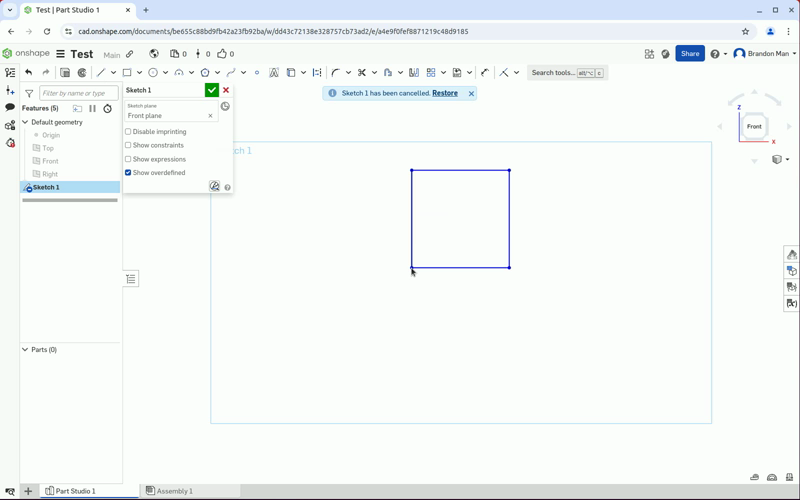
mouse_move(491, 259)
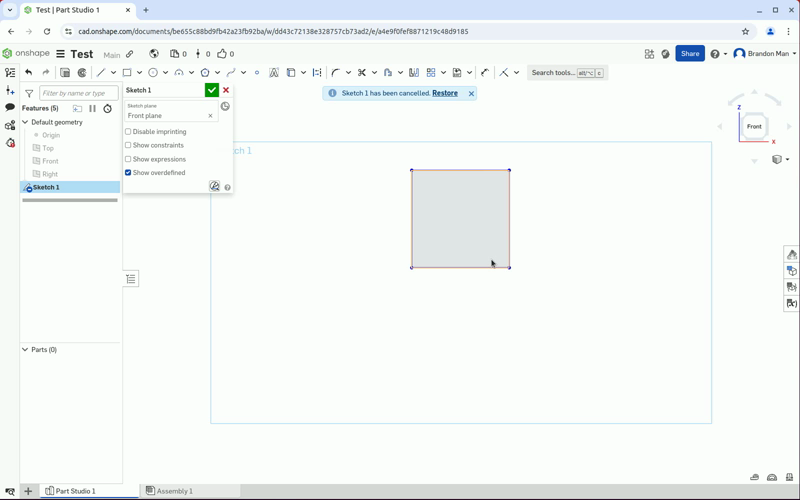
click(491, 259)
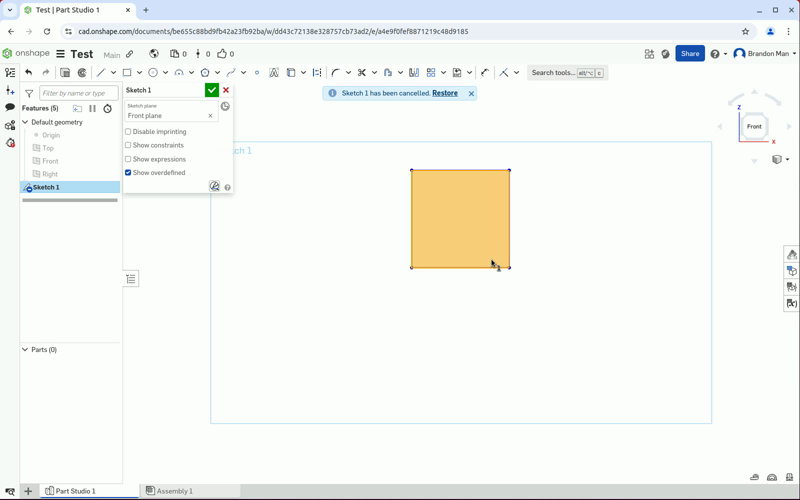
mouse_move(73, 352)
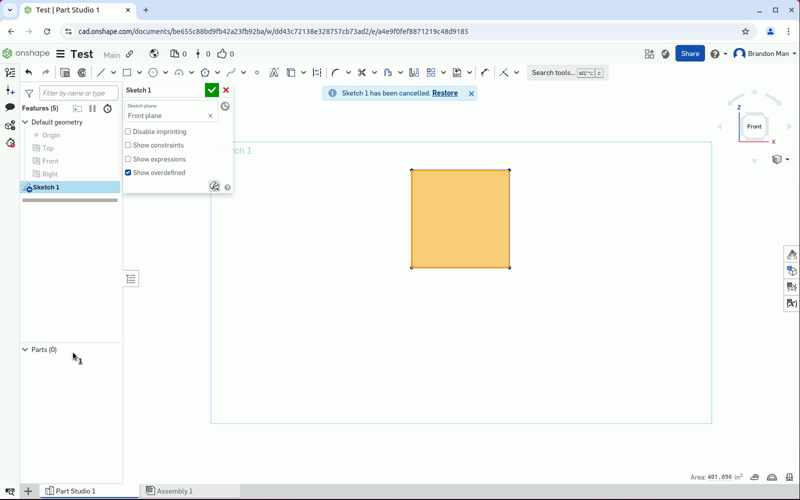
key(shift+y)
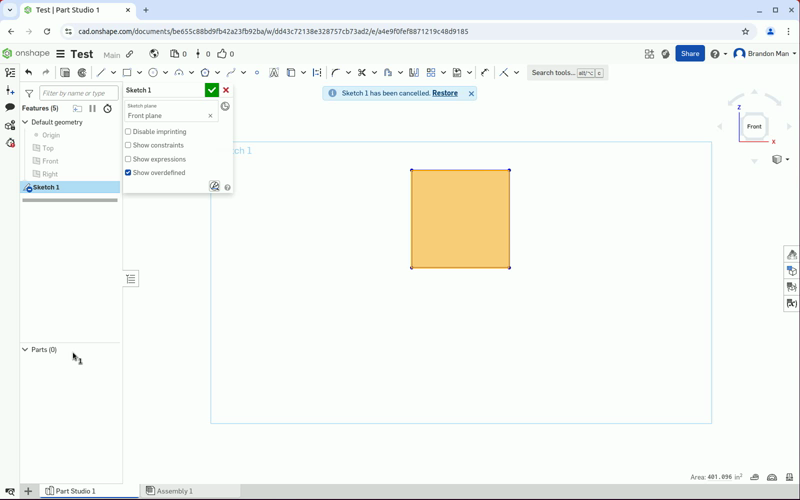
key(shift+e)
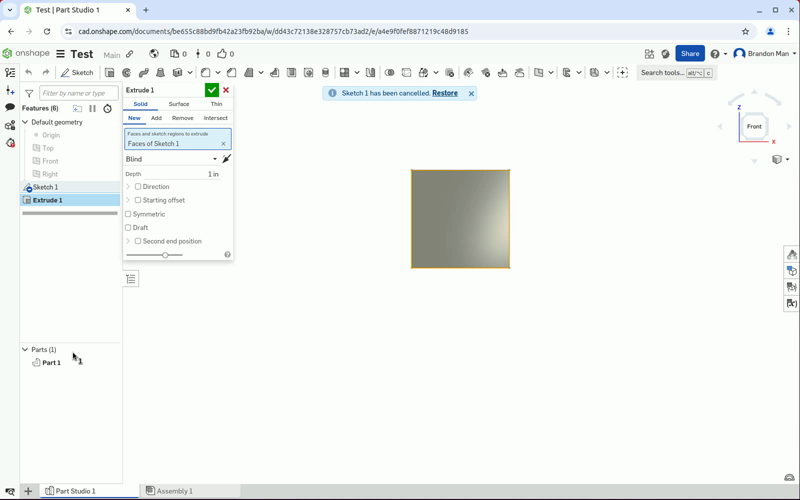
mouse_move(143, 106)
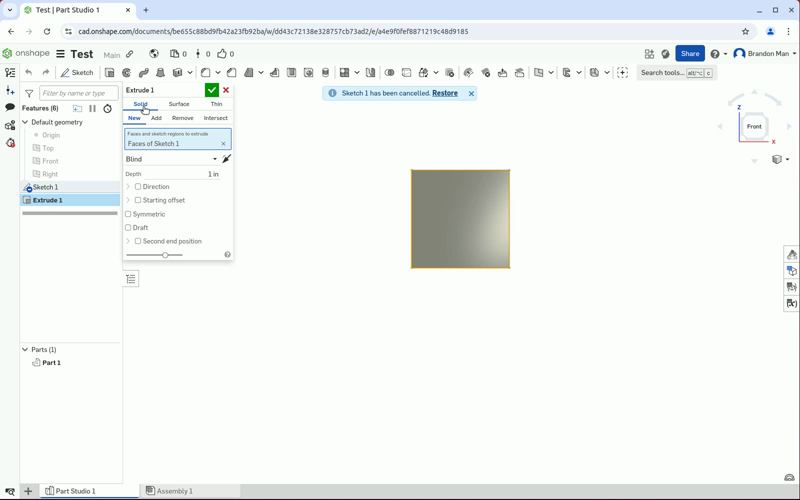
click(143, 106)
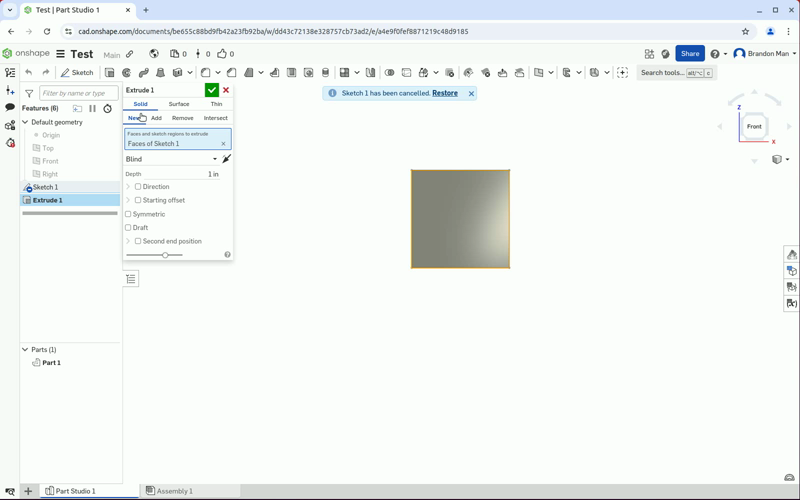
mouse_move(137, 120)
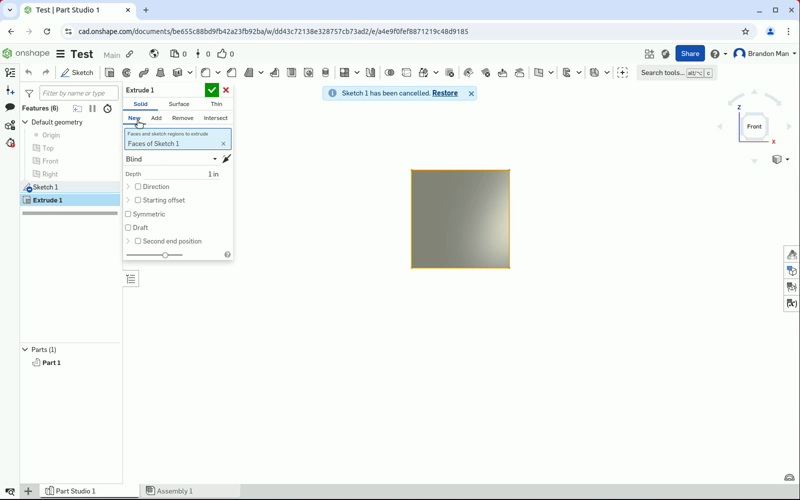
click(137, 120)
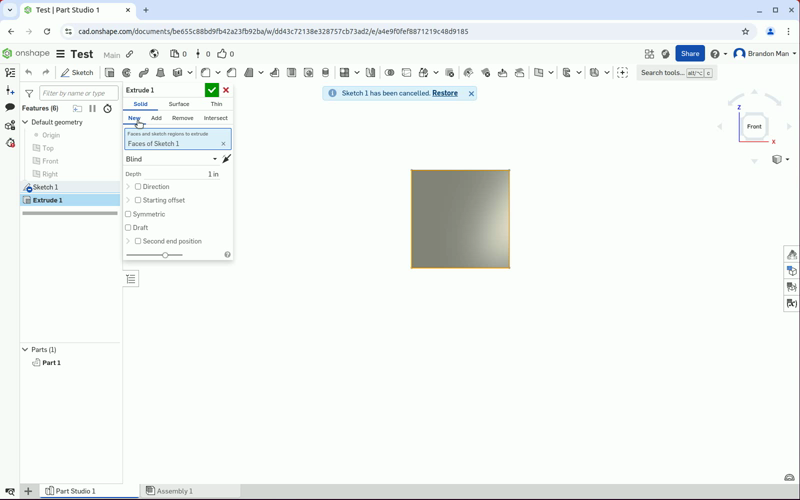
key(tab, 4)
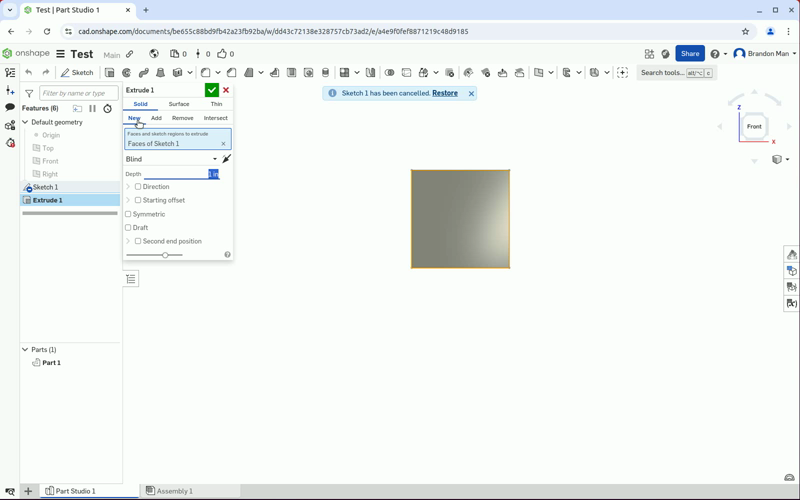
text(19.979)
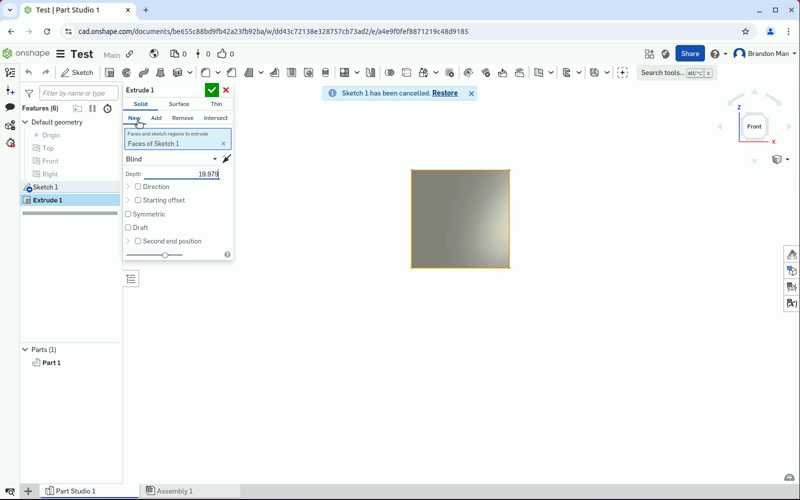
key(enter)
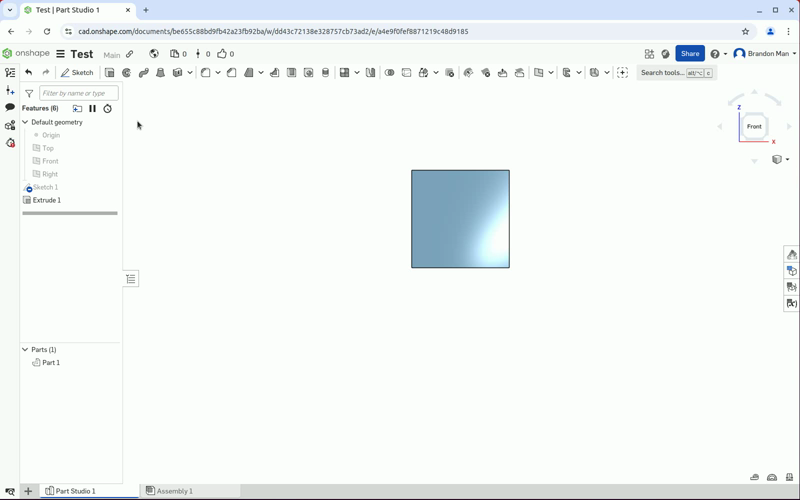
key(shift+h)
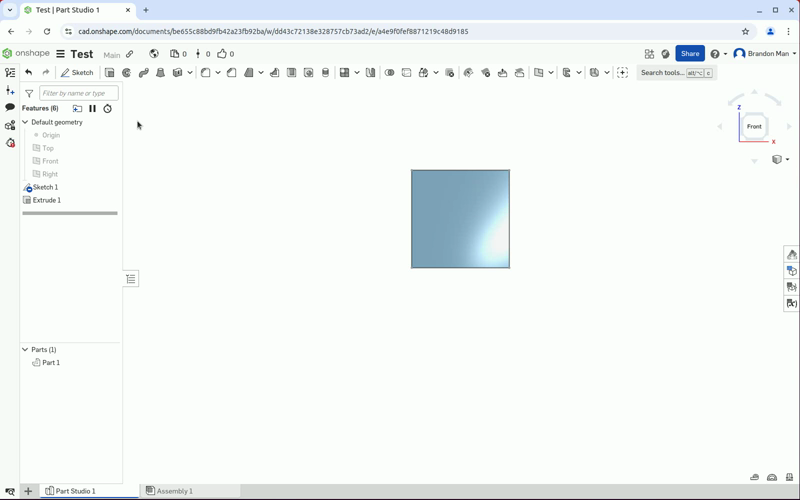
key(shift+h)
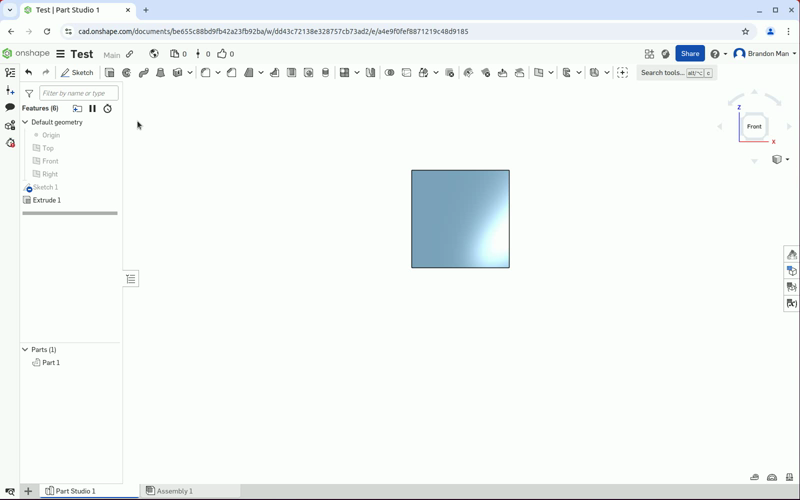
mouse_move(73, 189)
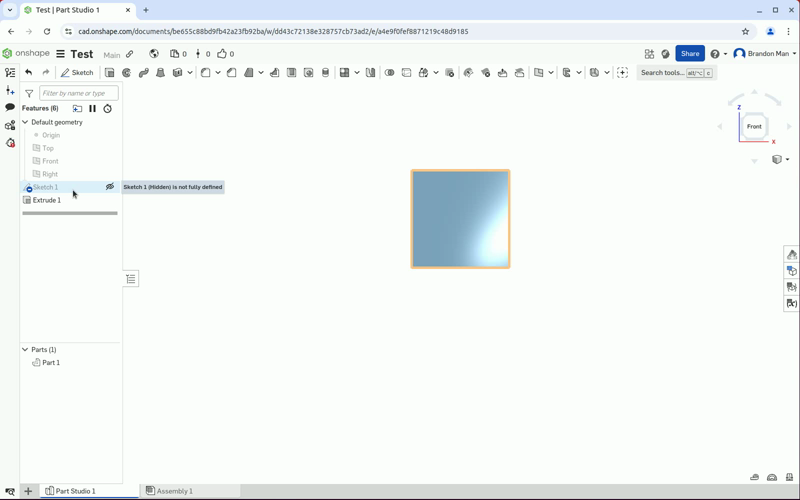
click(73, 189)
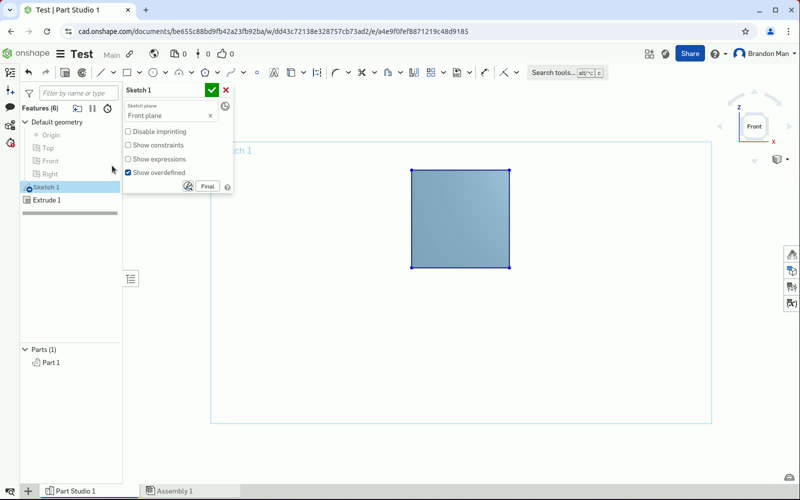
mouse_move(229, 92)
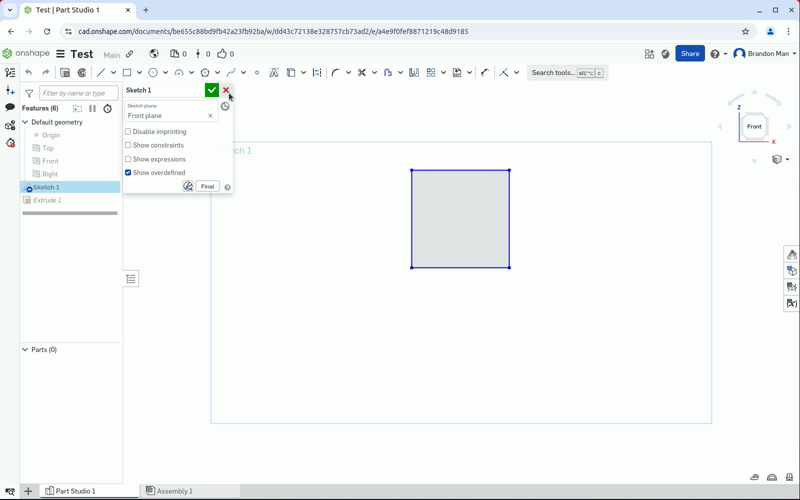
click(229, 92)
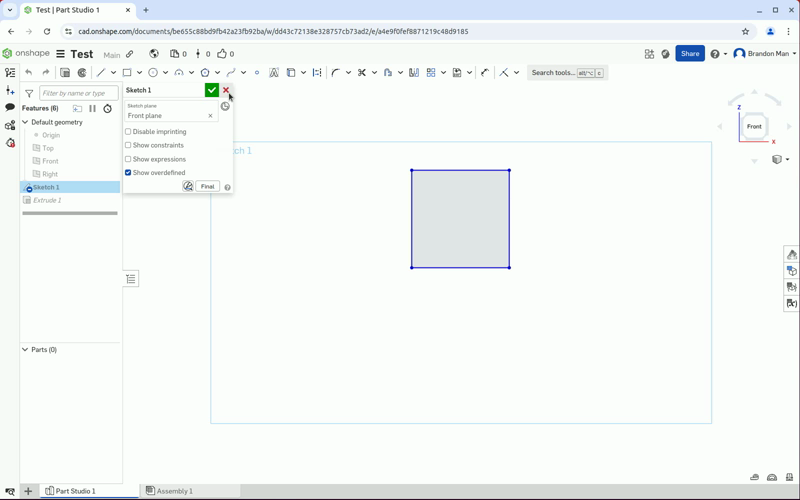
key(shift+s)
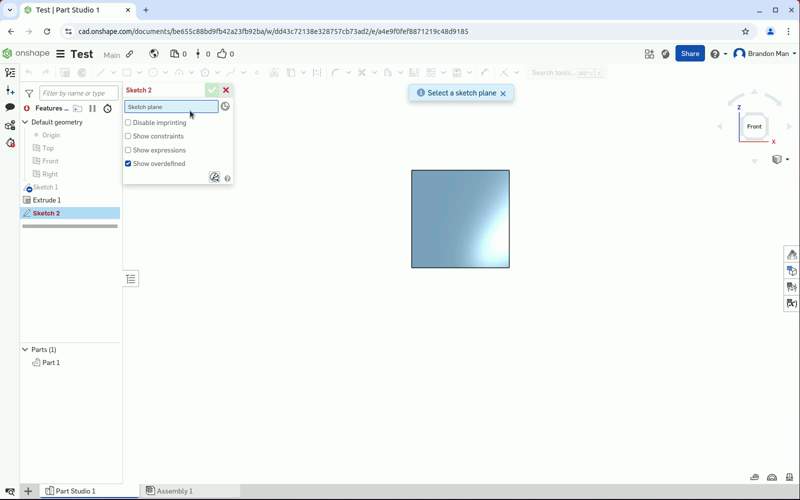
mouse_move(73, 163)
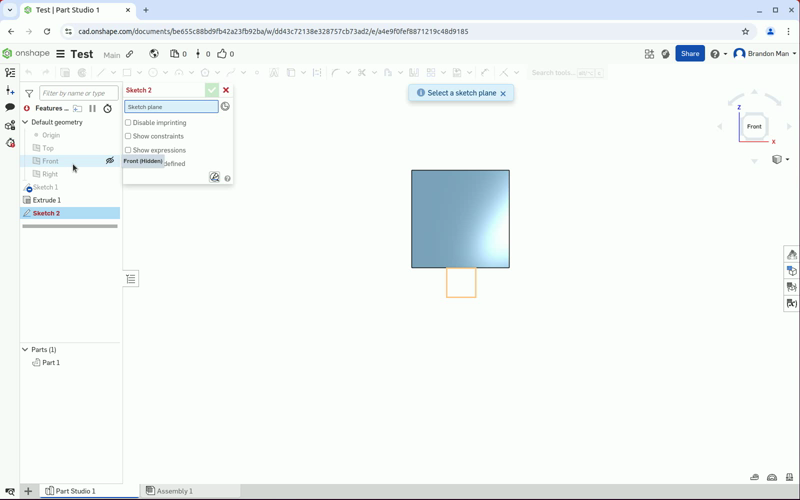
click(73, 163)
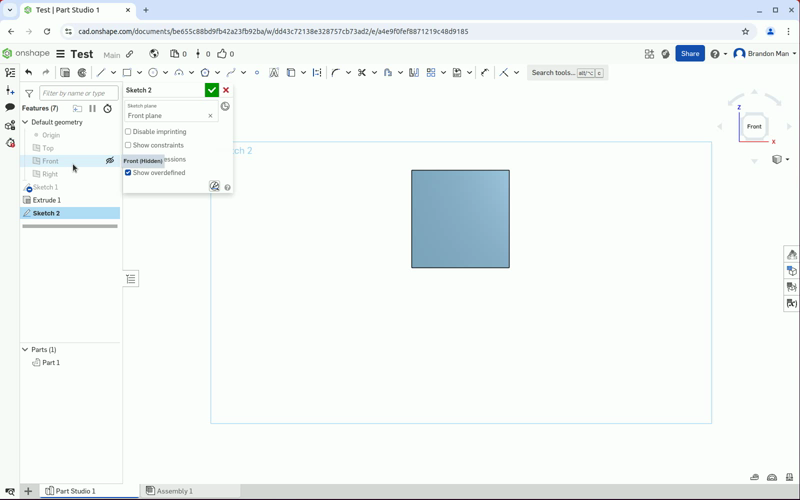
mouse_move(73, 352)
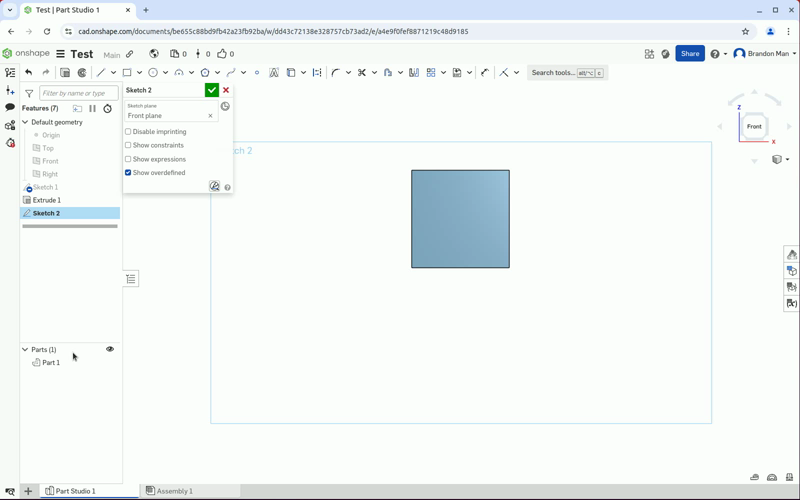
key(y)
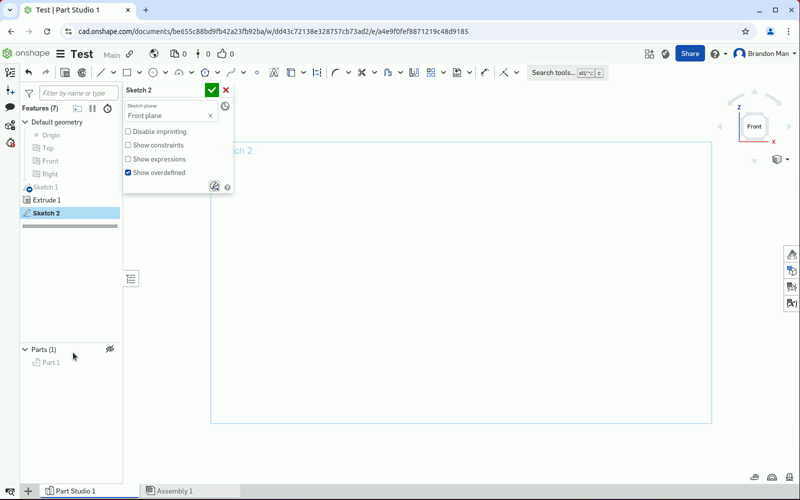
key(l)
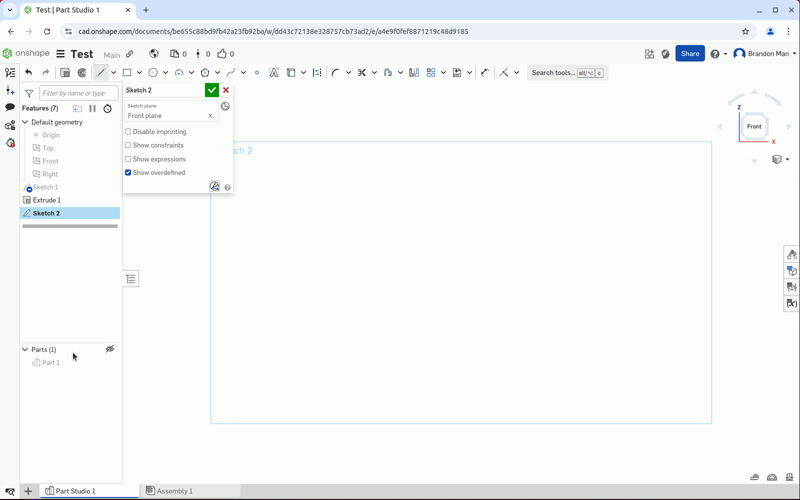
key_down(shift)
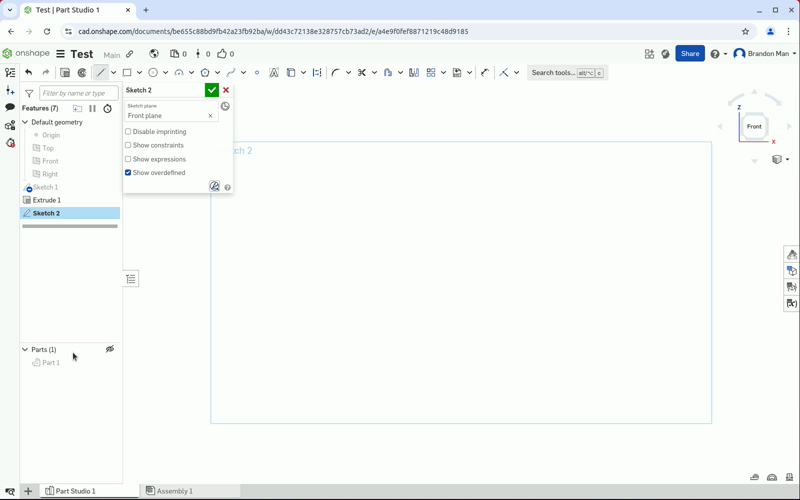
mouse_move(363, 282)
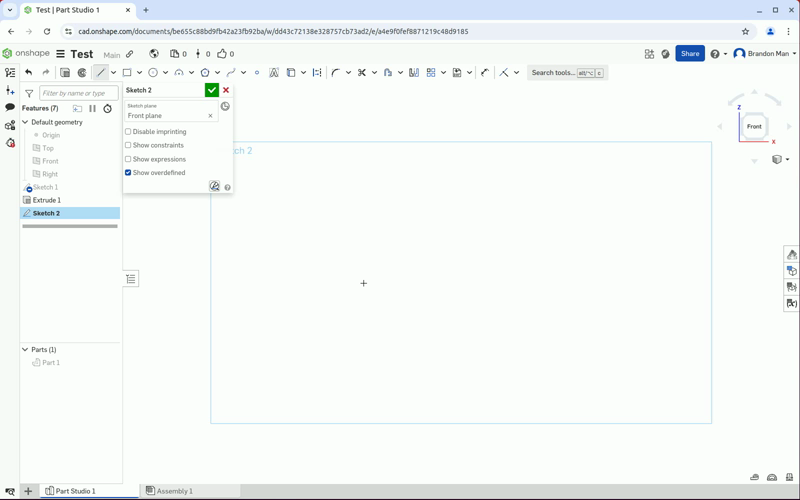
click(363, 282)
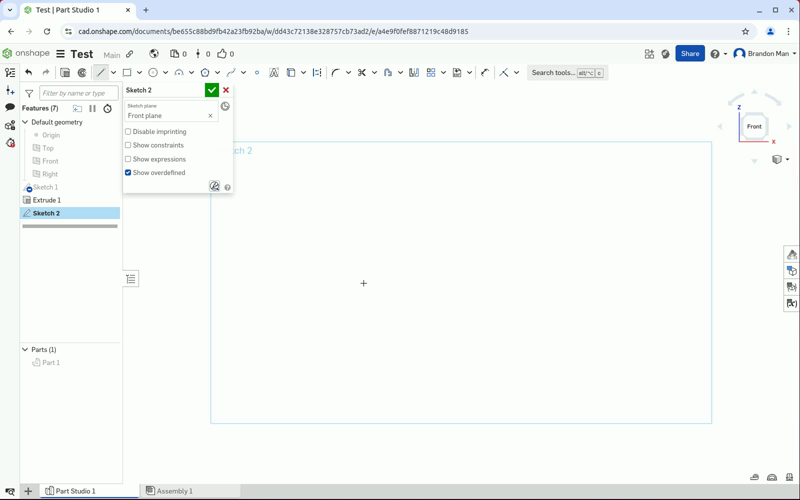
key_up(shift)
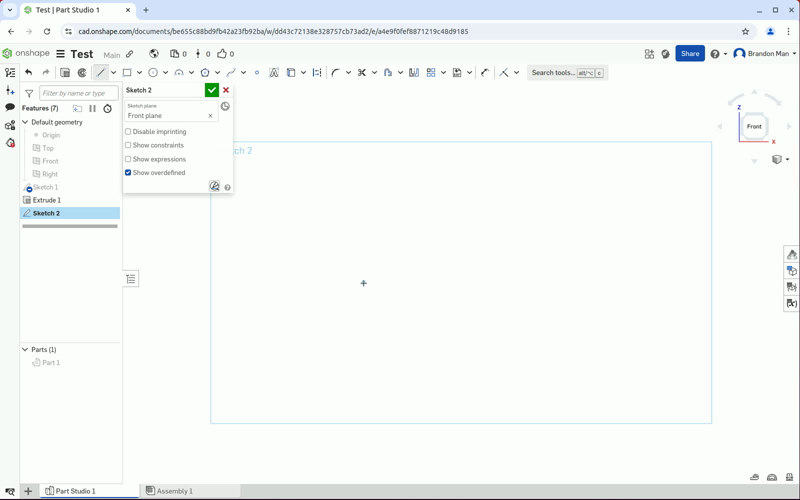
key_down(shift)
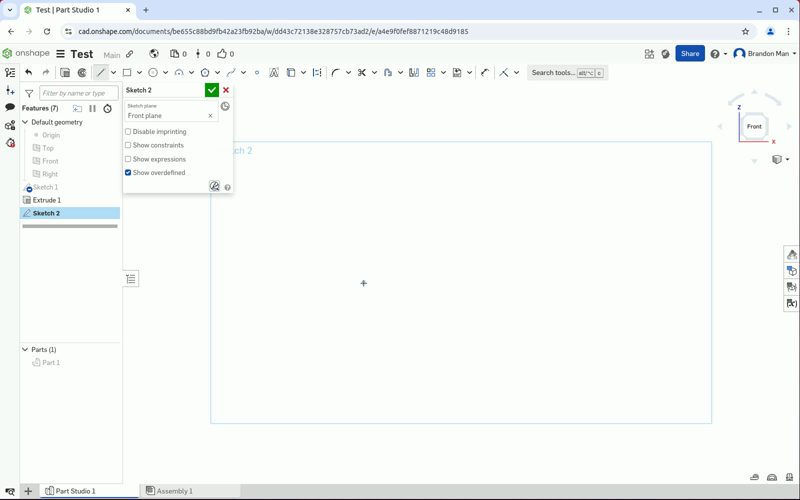
mouse_move(558, 282)
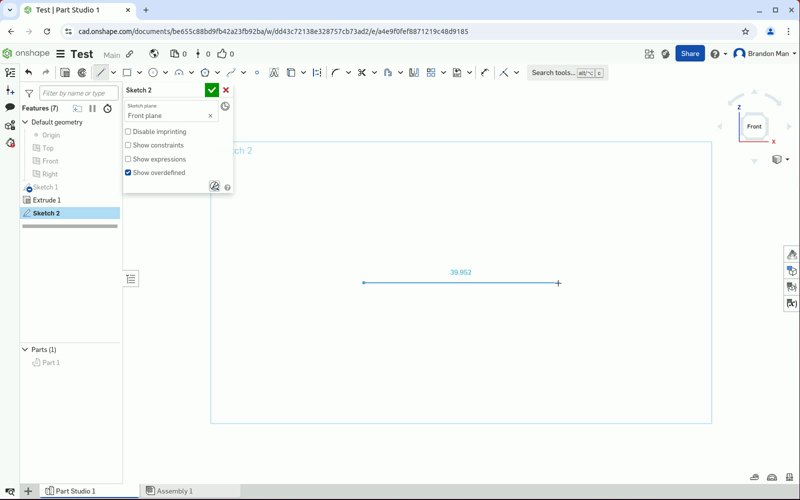
click(558, 282)
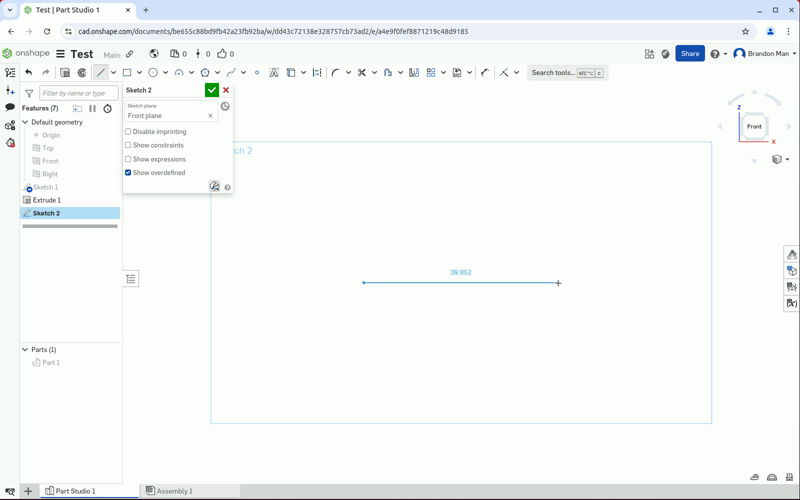
key_up(shift)
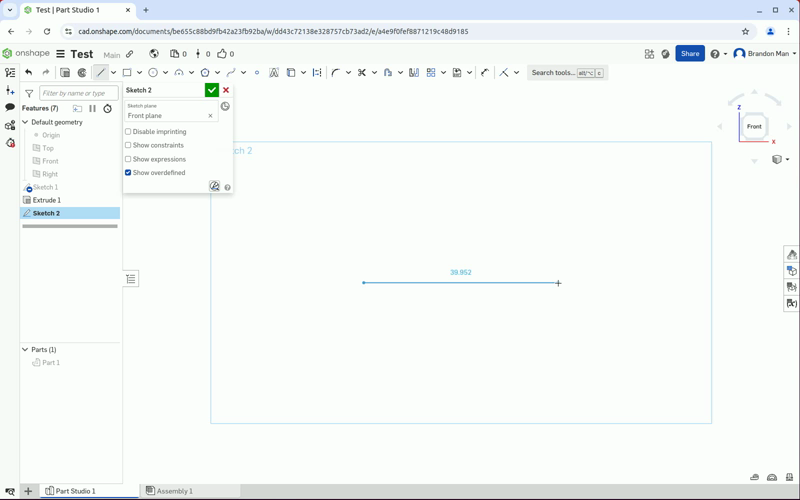
key_down(shift)
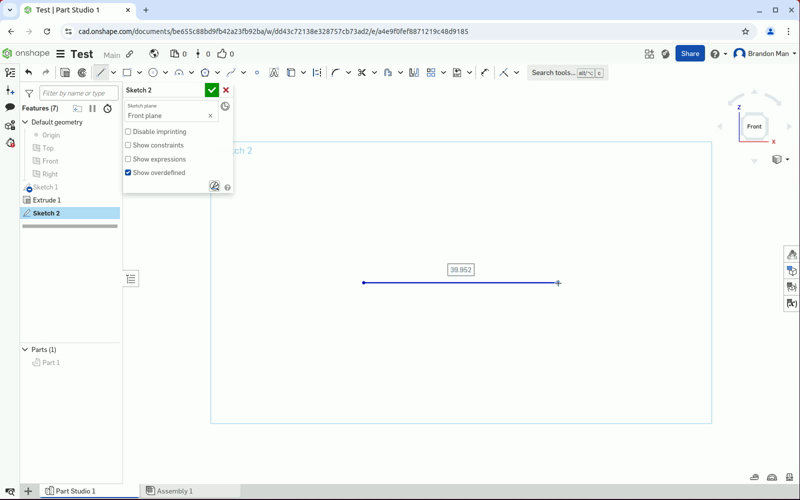
mouse_move(588, 282)
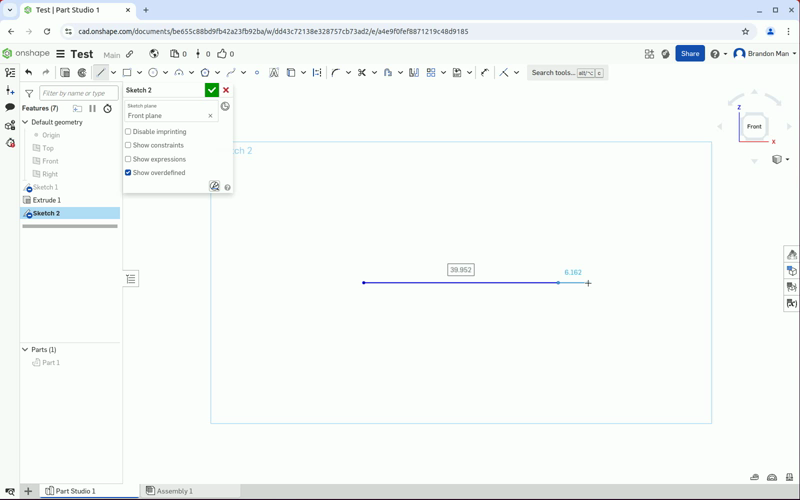
mouse_move(558, 268)
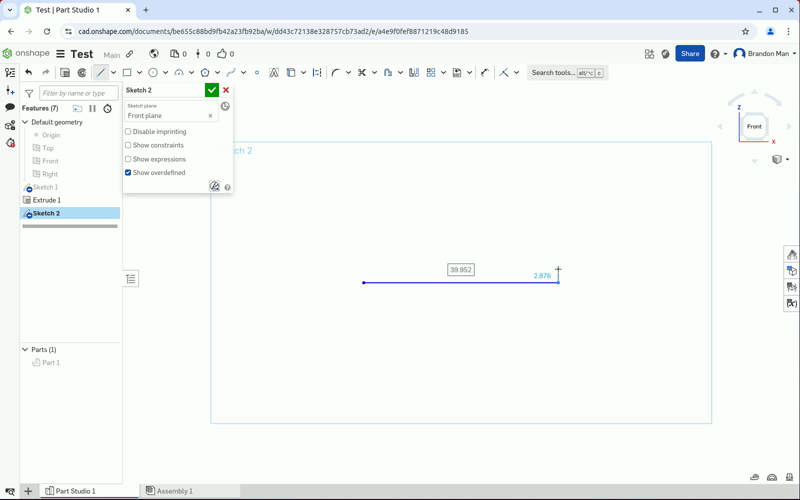
click(558, 268)
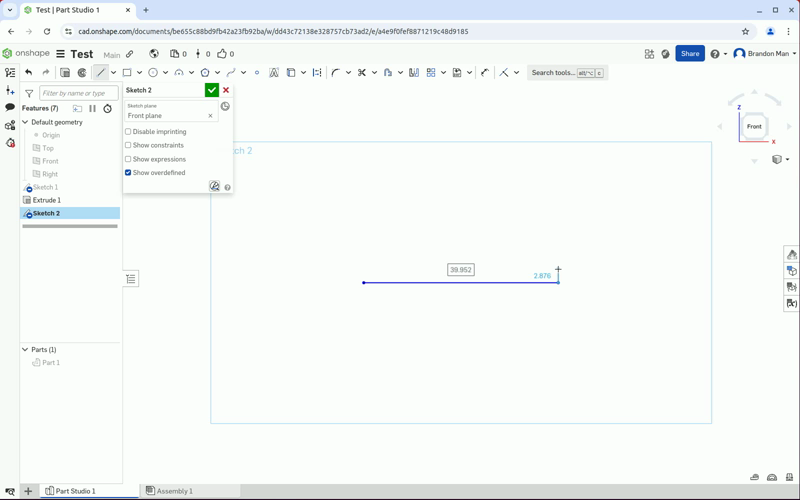
key_up(shift)
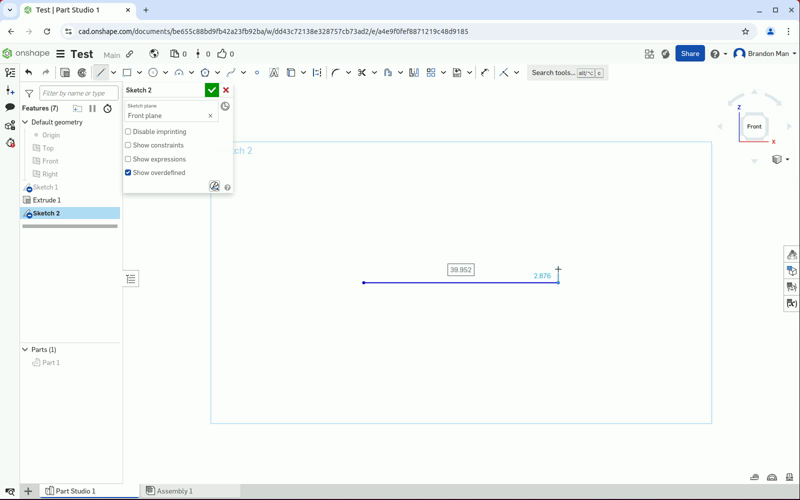
key_down(shift)
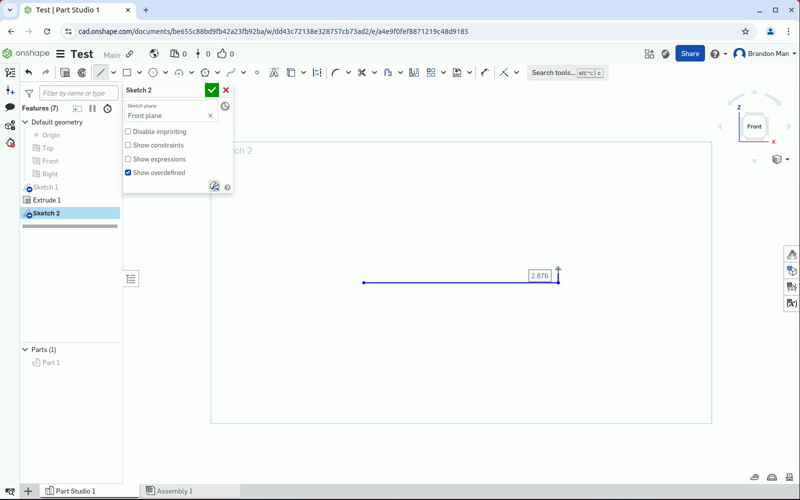
mouse_move(588, 268)
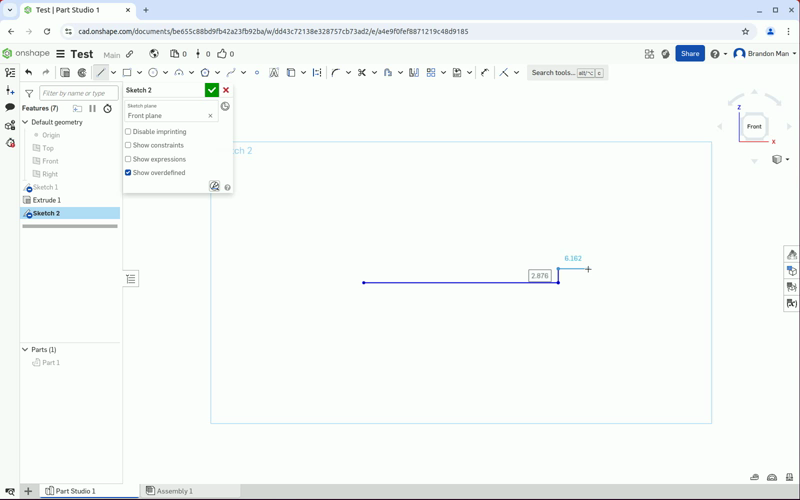
mouse_move(509, 268)
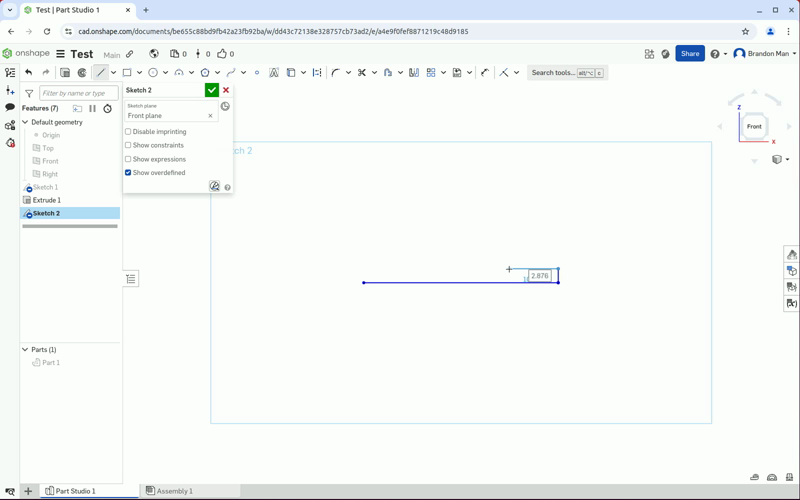
click(509, 268)
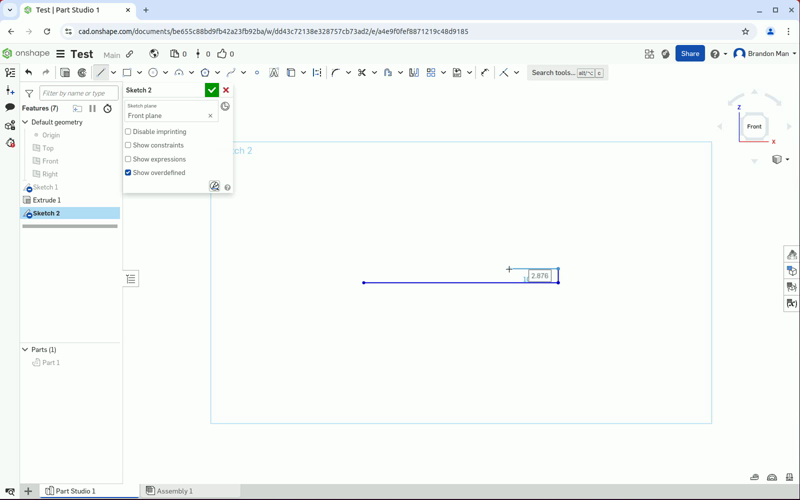
key_up(shift)
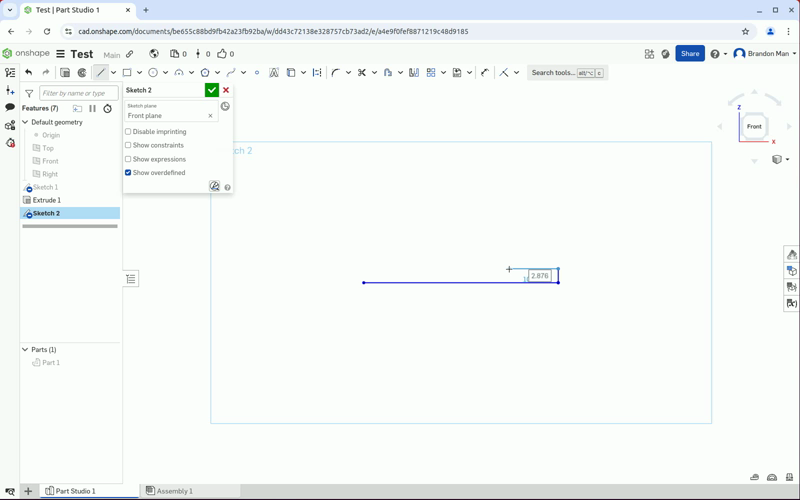
key_down(shift)
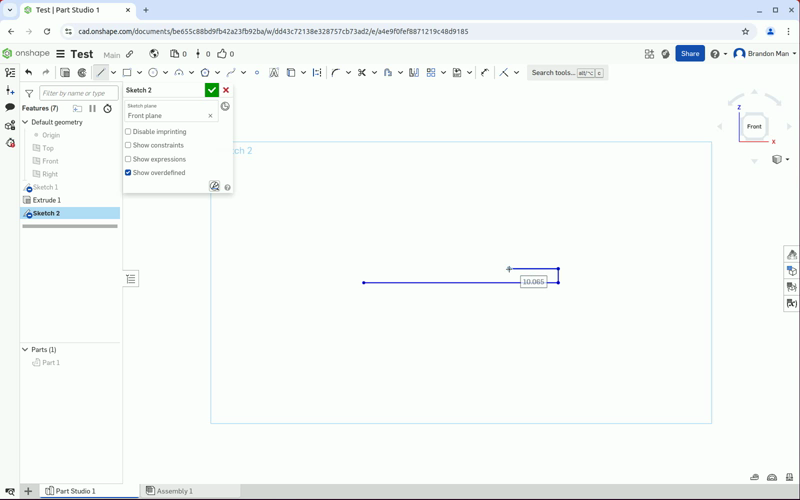
mouse_move(412, 268)
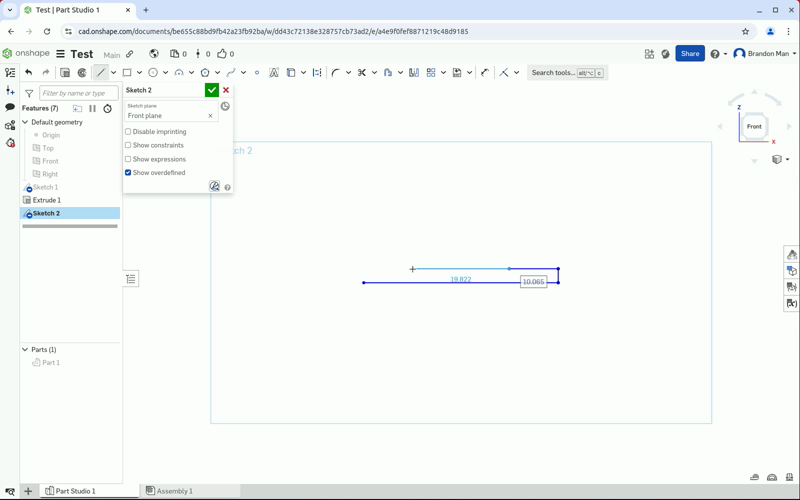
click(412, 268)
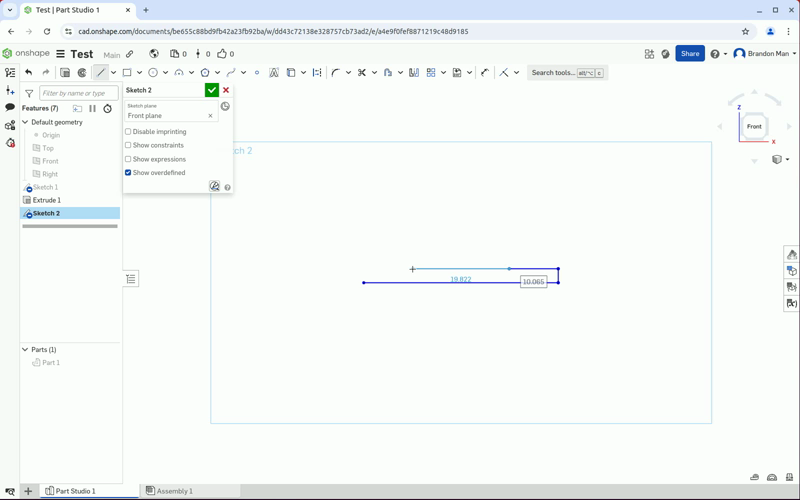
key_up(shift)
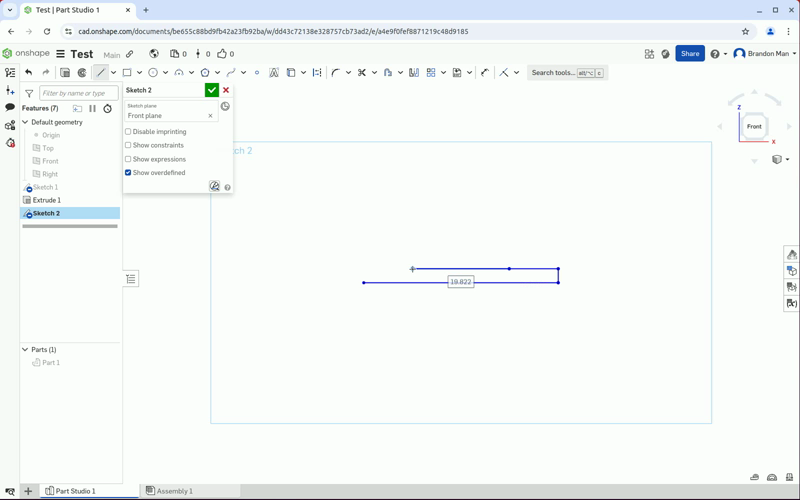
key_down(shift)
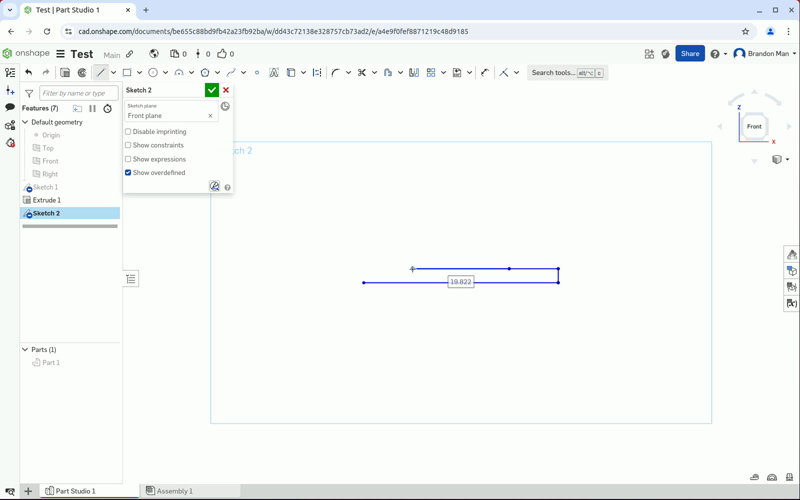
mouse_move(442, 268)
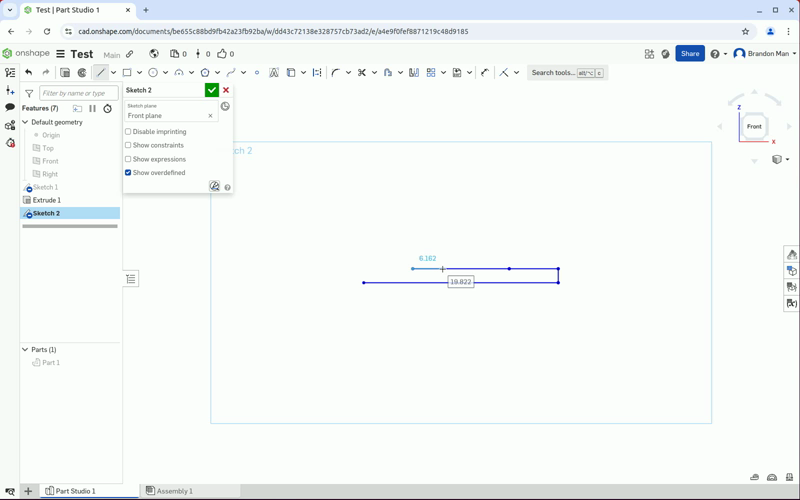
mouse_move(363, 268)
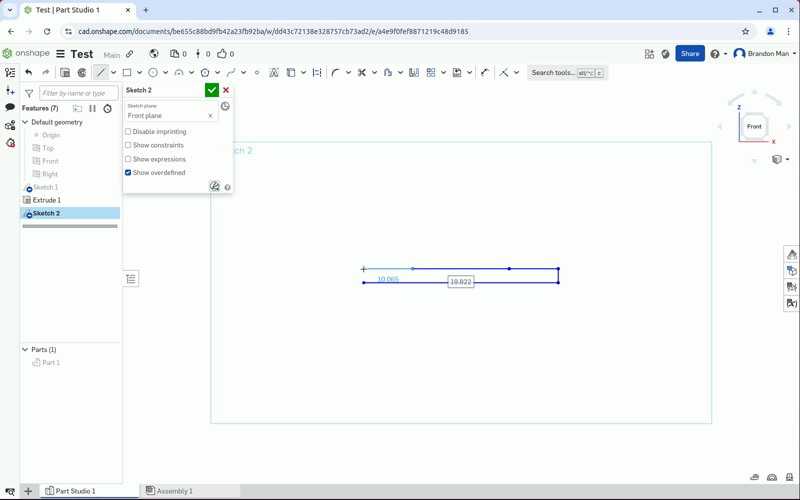
click(363, 268)
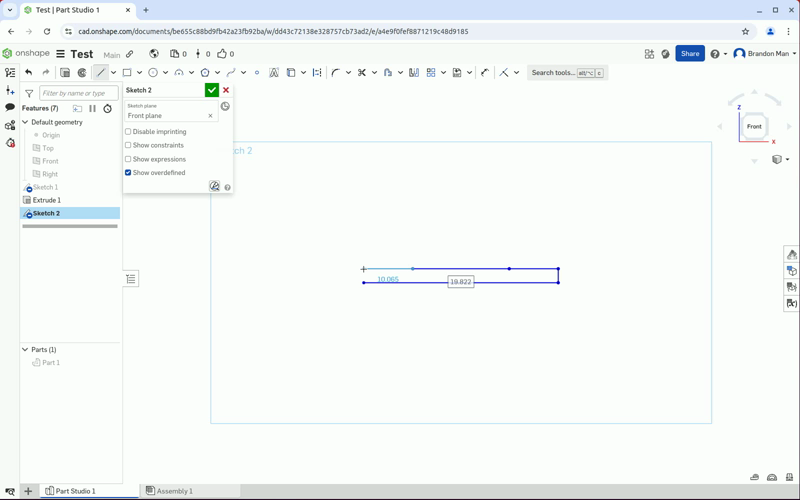
key_up(shift)
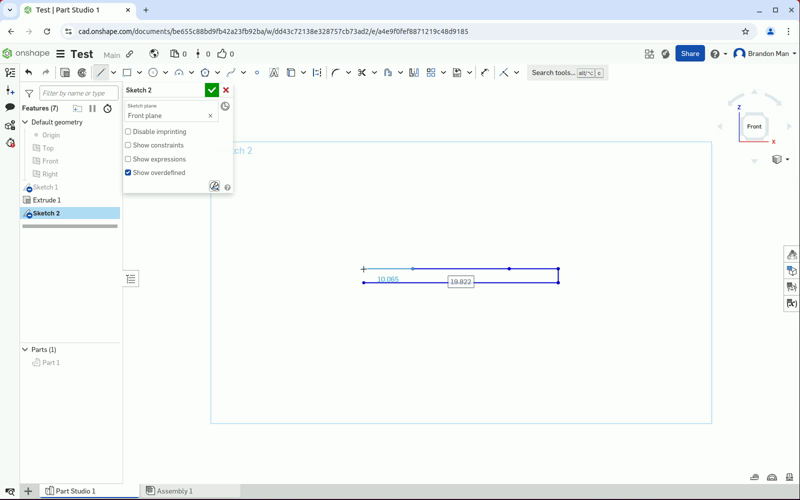
mouse_move(393, 268)
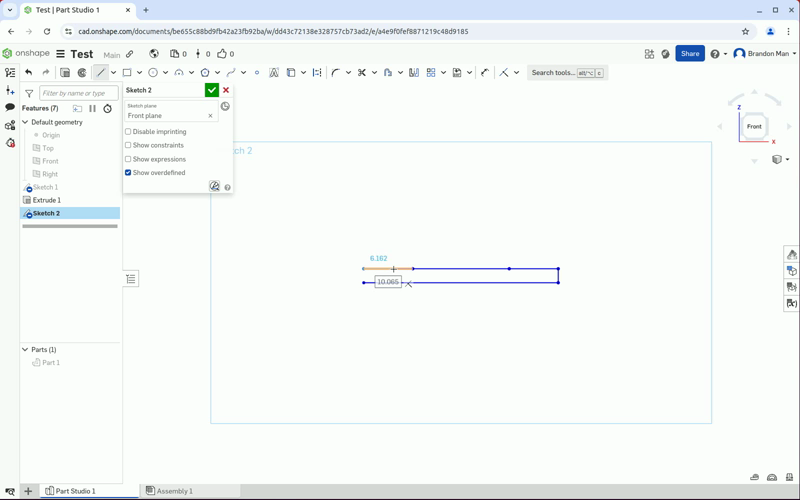
key_down(shift)
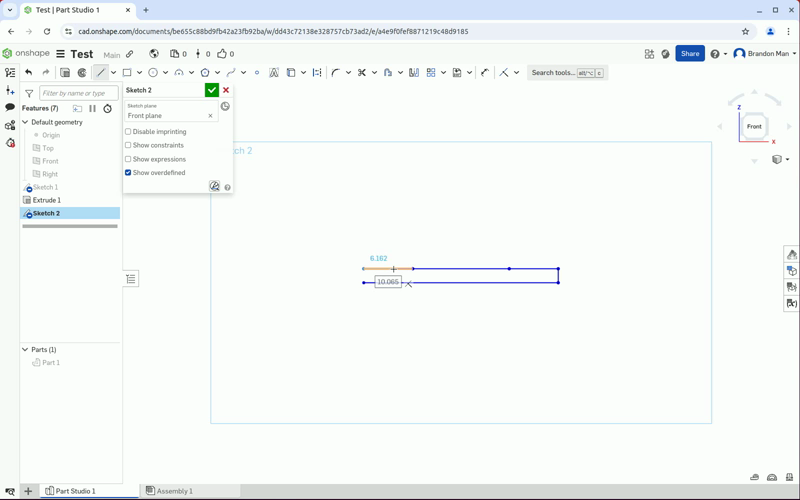
mouse_move(363, 282)
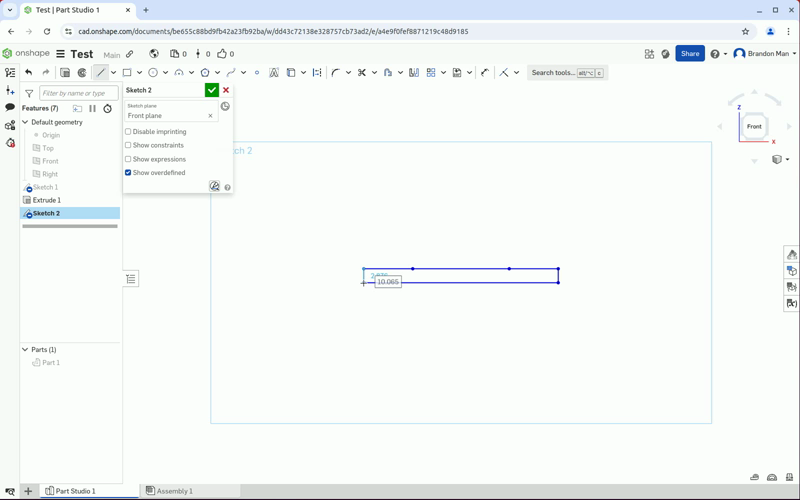
key_up(shift)
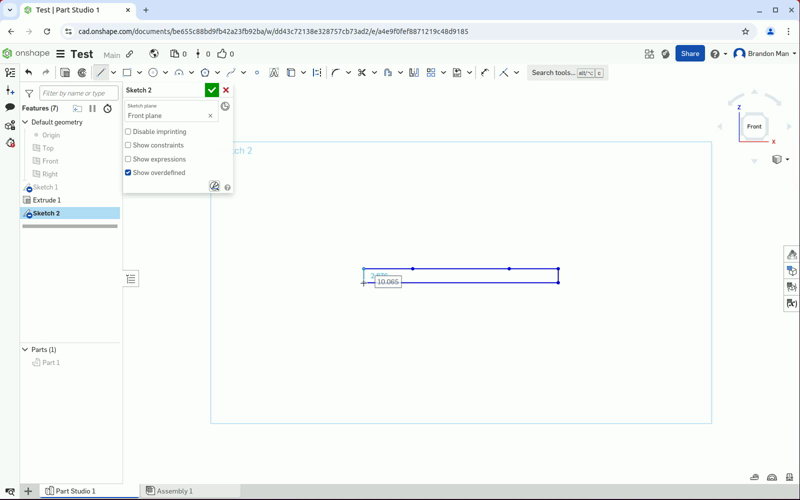
click(363, 282)
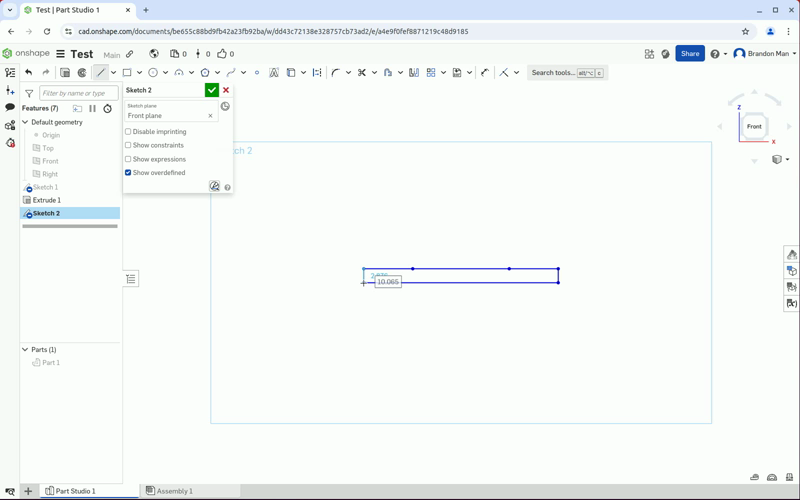
key(esc)
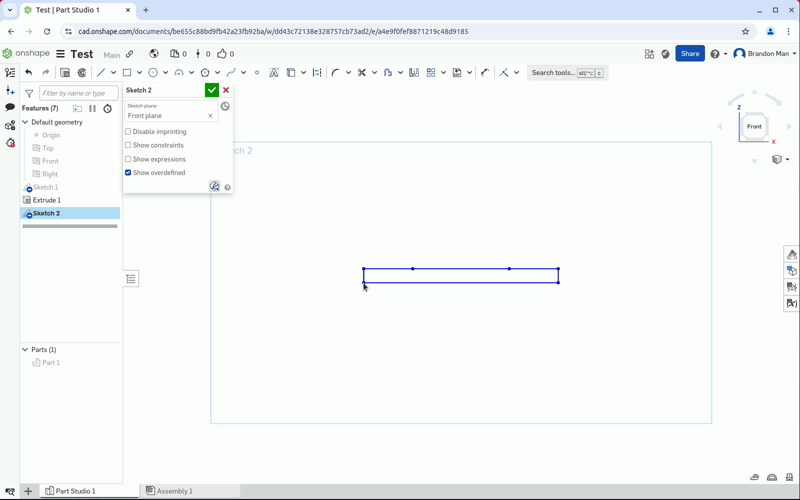
mouse_move(501, 280)
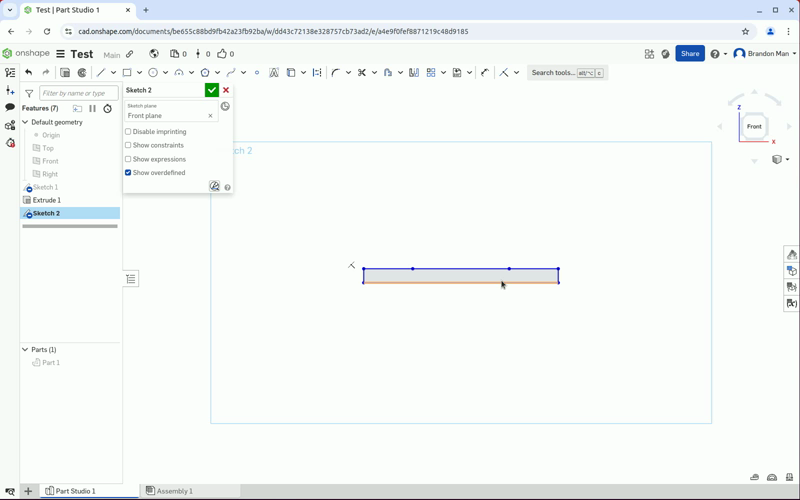
click(501, 280)
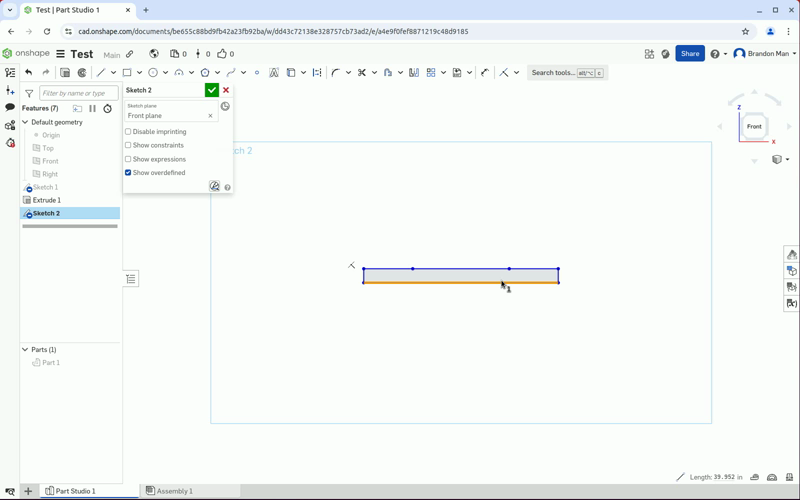
mouse_move(73, 352)
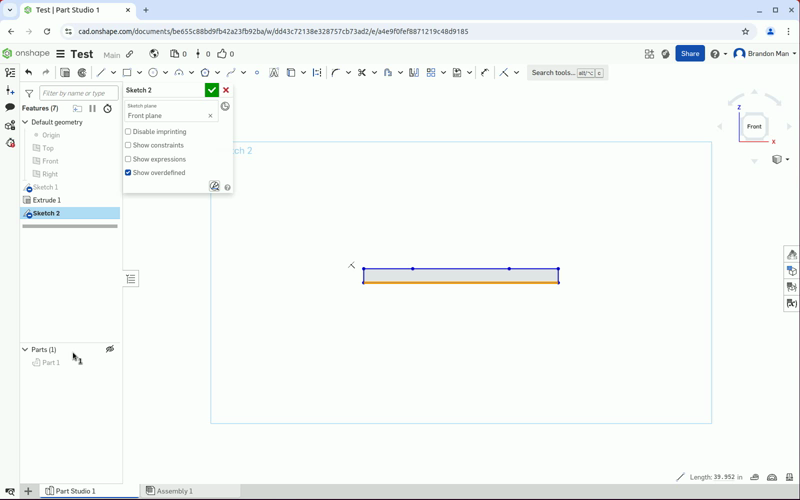
key(shift+y)
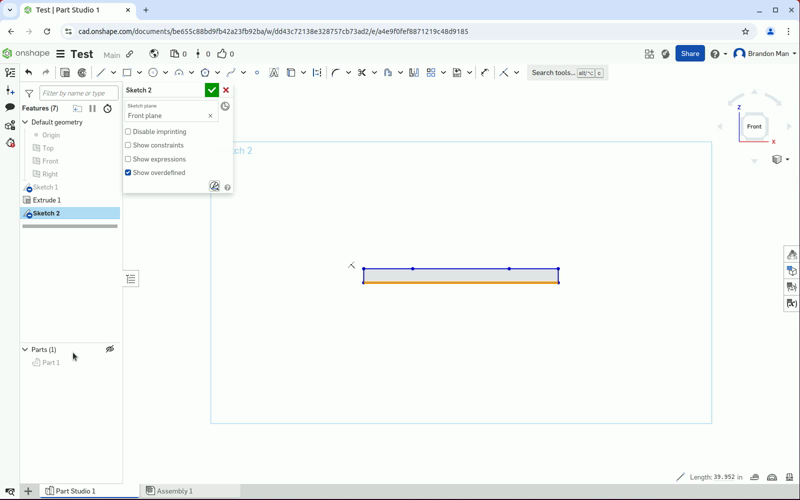
key(shift+e)
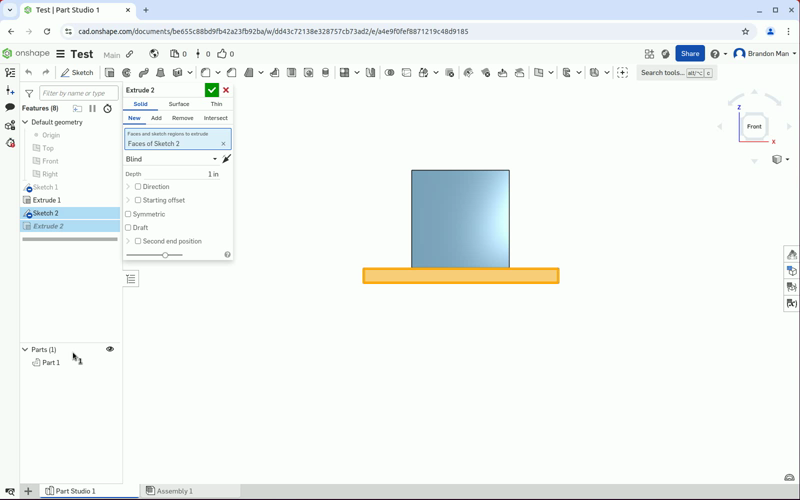
mouse_move(143, 106)
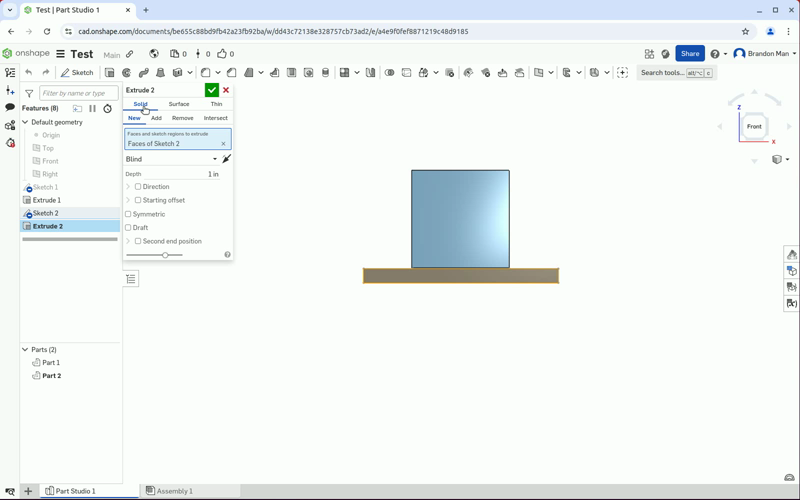
click(143, 106)
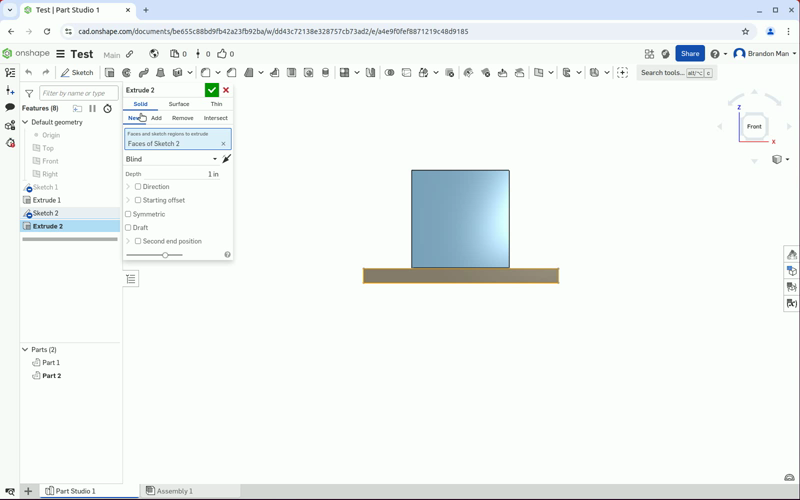
mouse_move(137, 120)
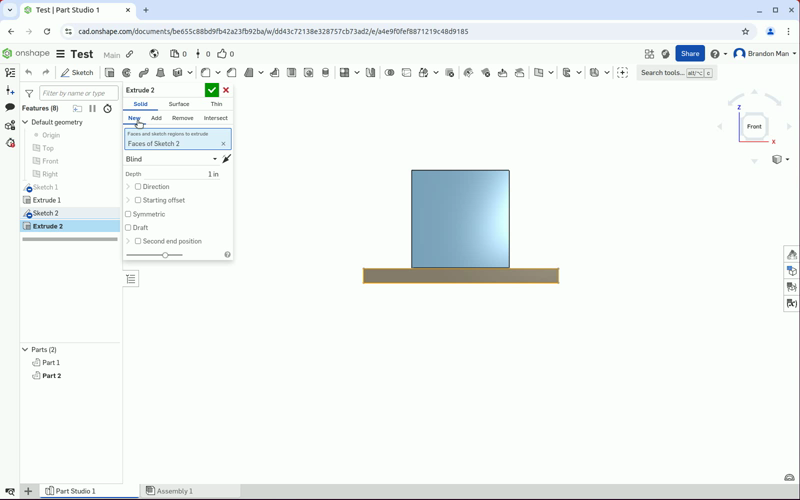
click(137, 120)
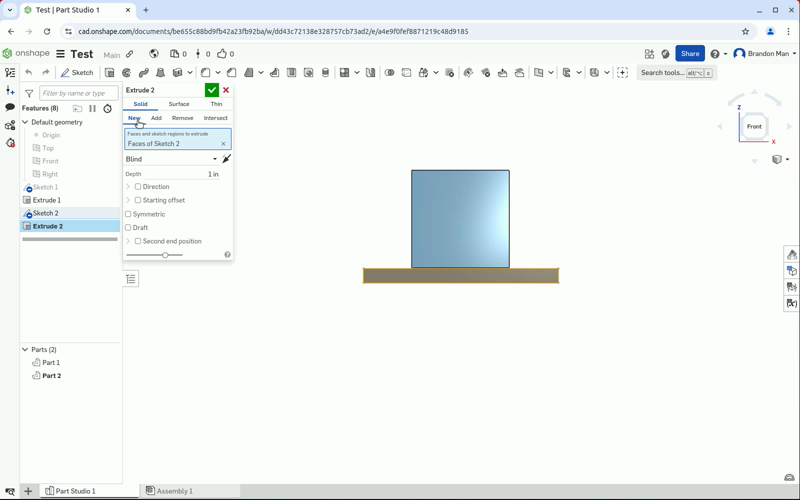
key(tab, 4)
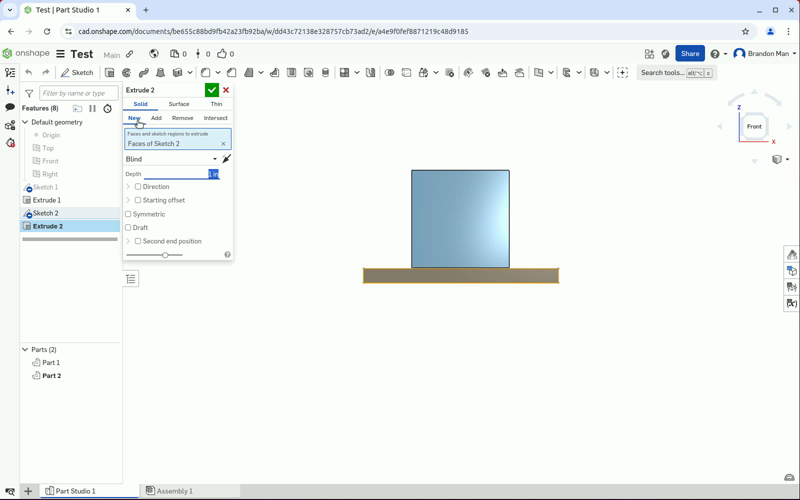
text(19.979)
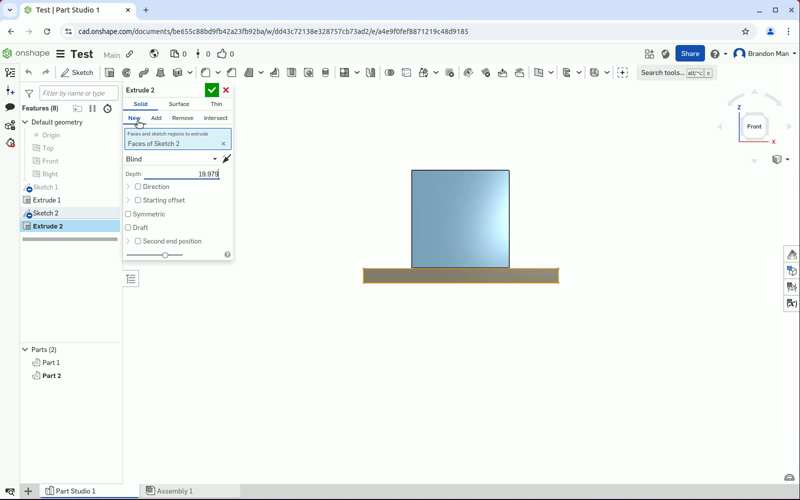
key(enter)
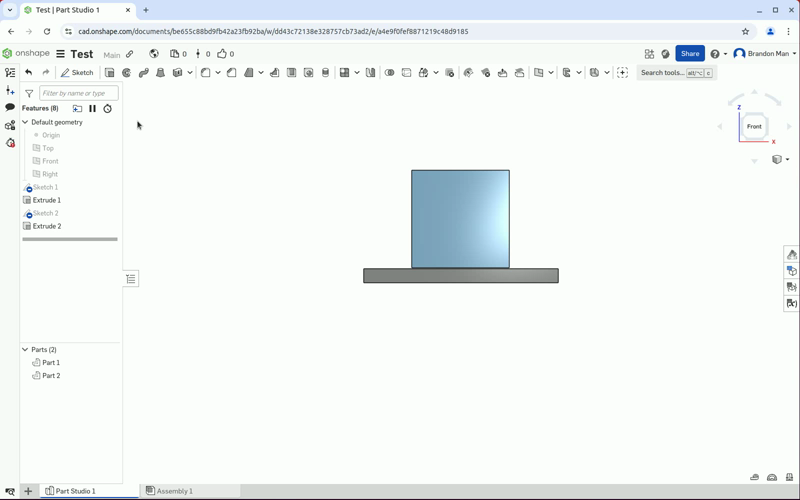
key(shift+h)
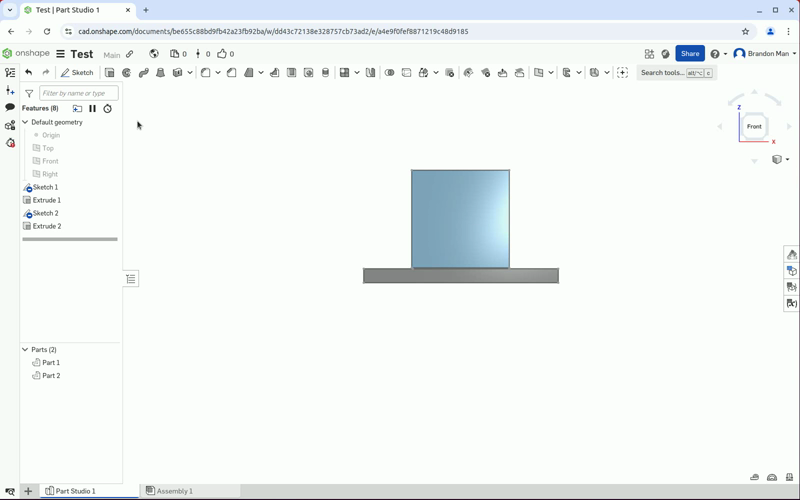
key(shift+h)
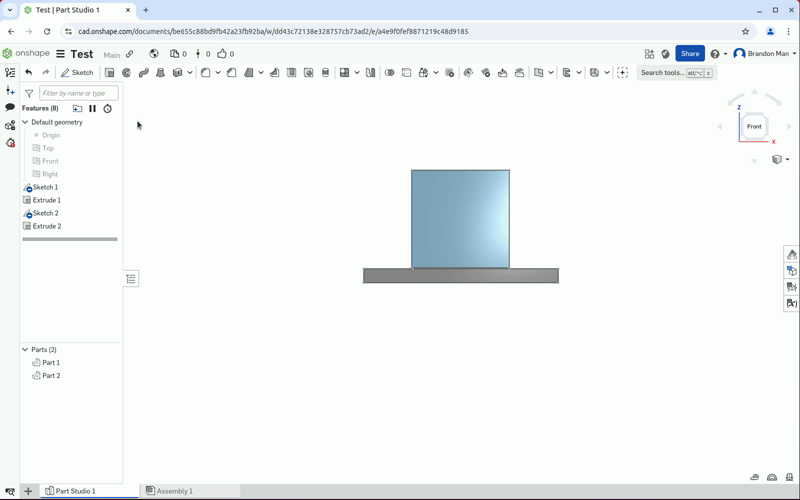
key(shift+7)
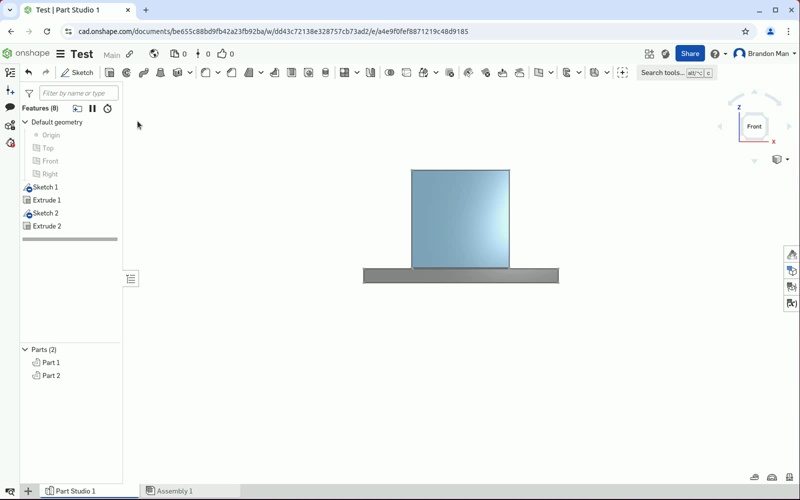
key(left, 2)
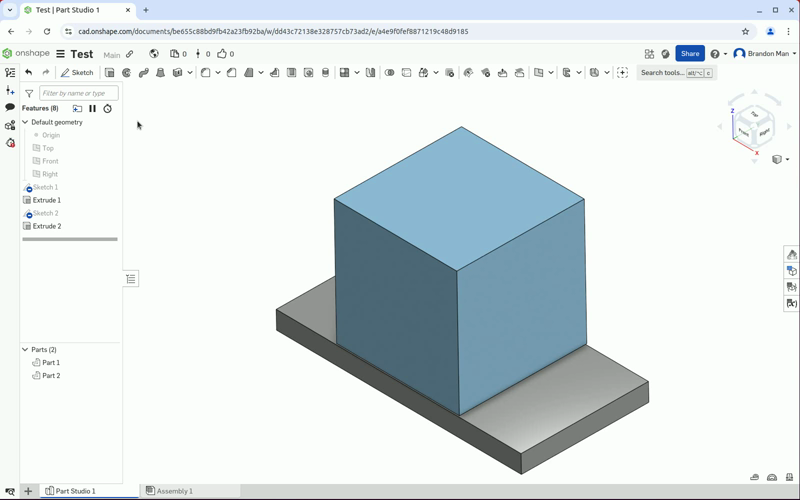
key(down, 2)
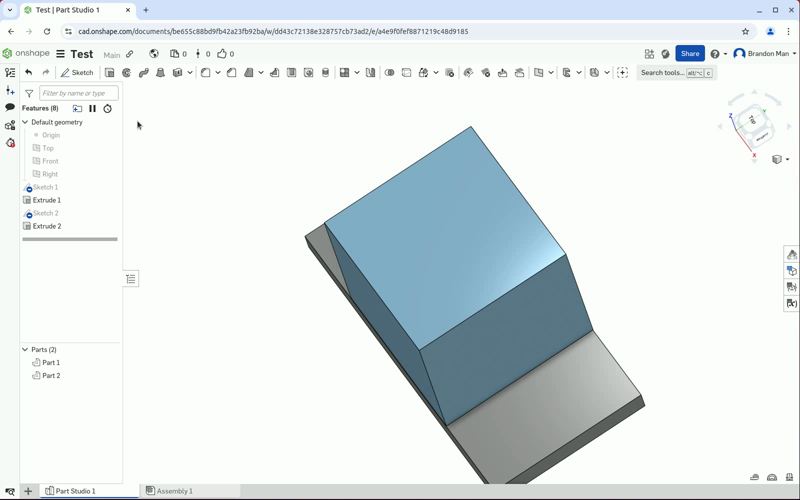
key(up, 2)
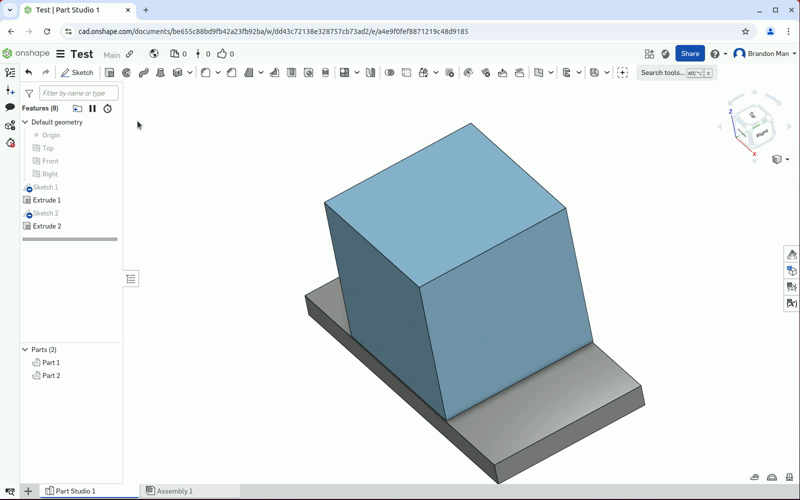
key(right, 2)
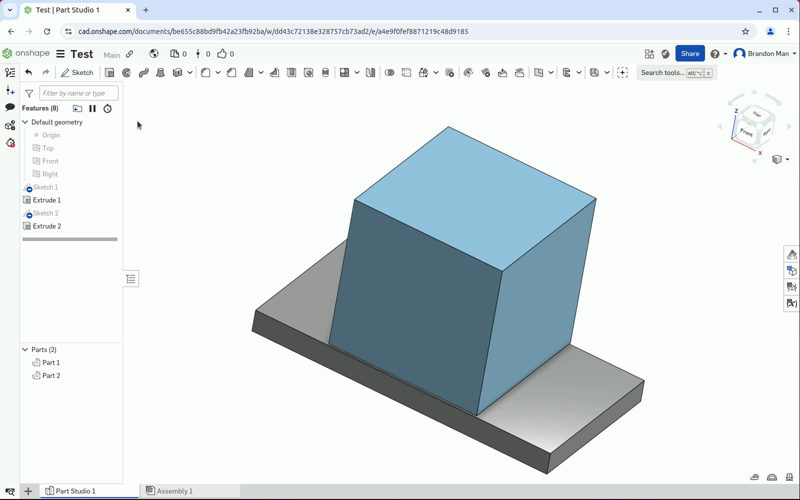
mouse_move(73, 189)
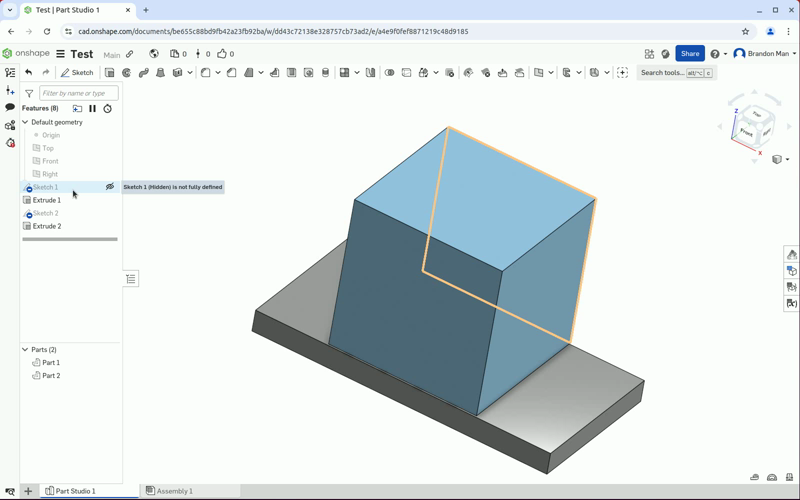
click(73, 189)